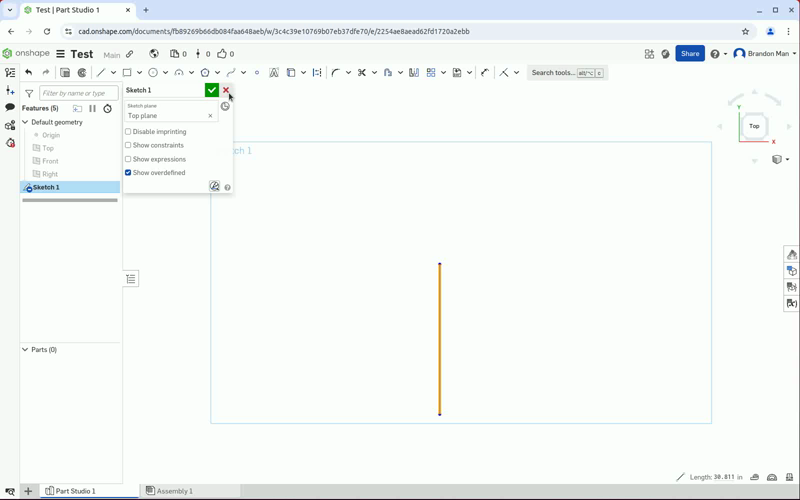
key(shift+h)
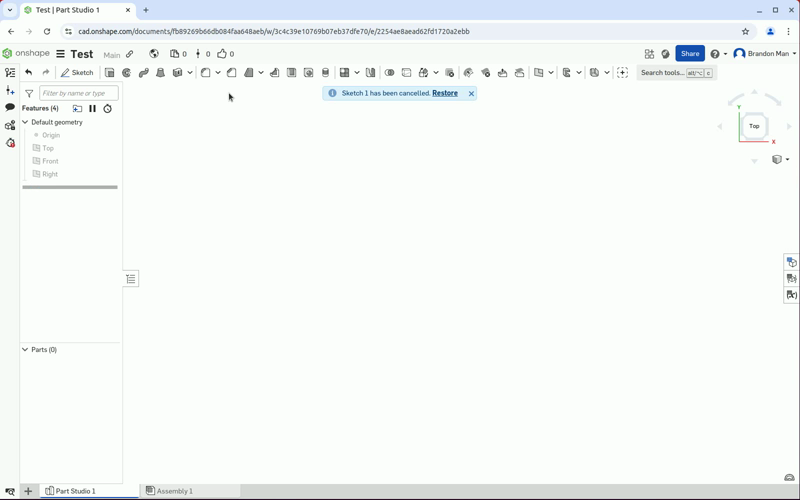
mouse_move(73, 352)
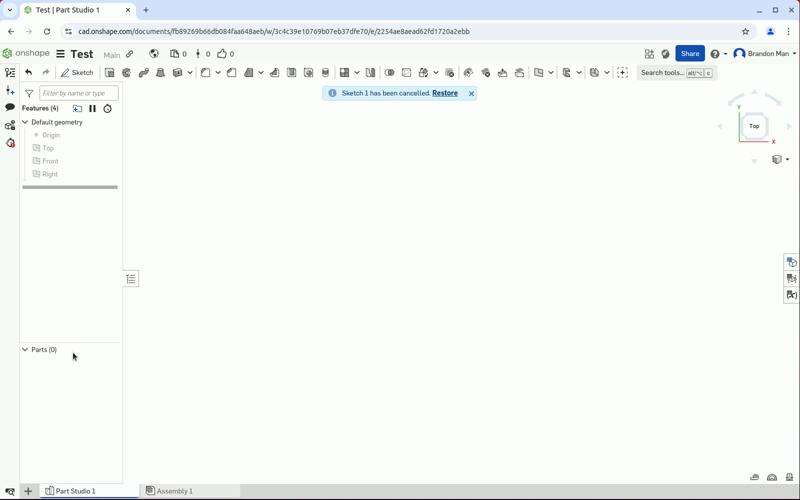
key(y)
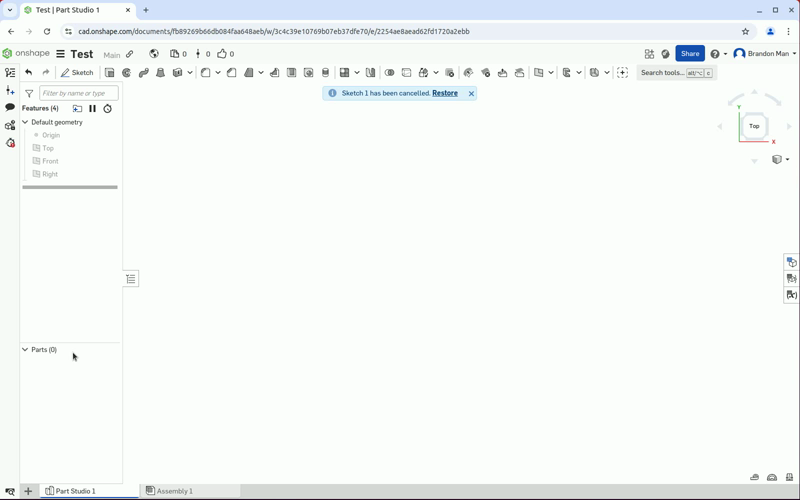
key(shift+p)
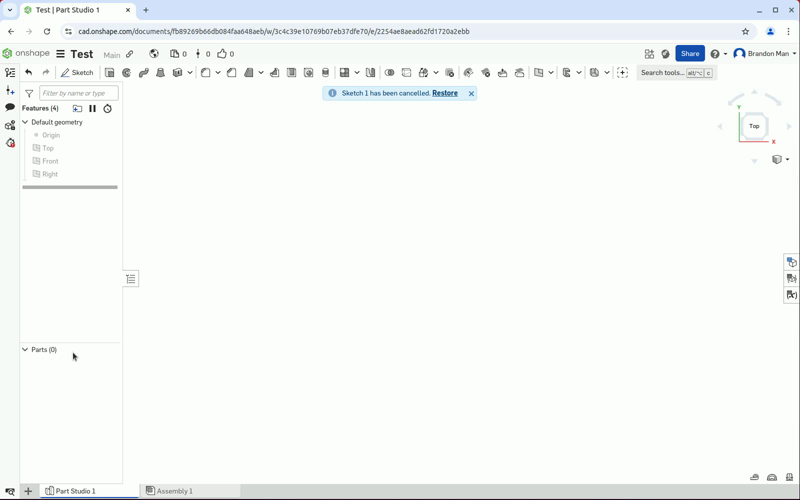
key(space)
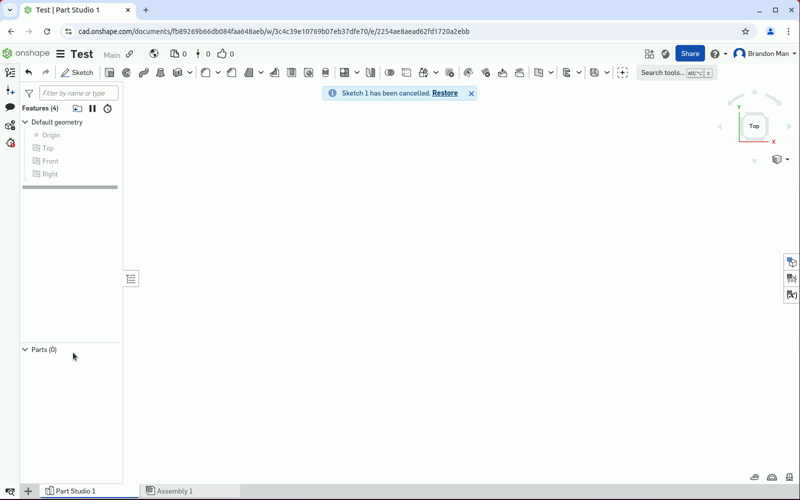
key_down(shift)
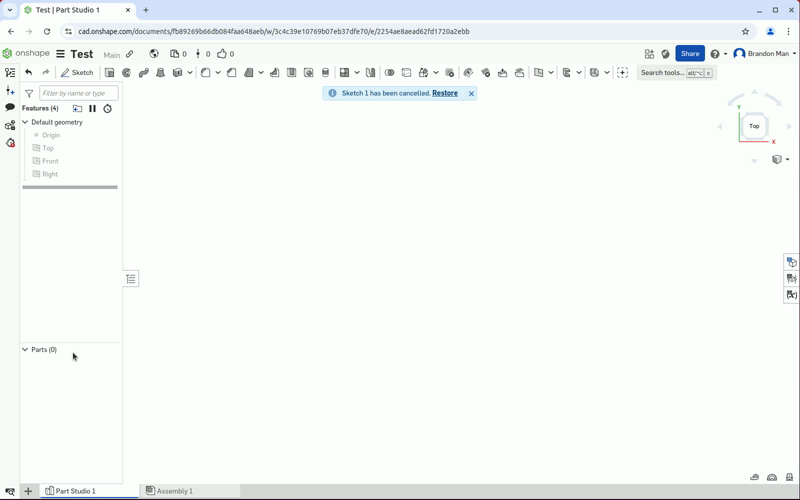
key(up)
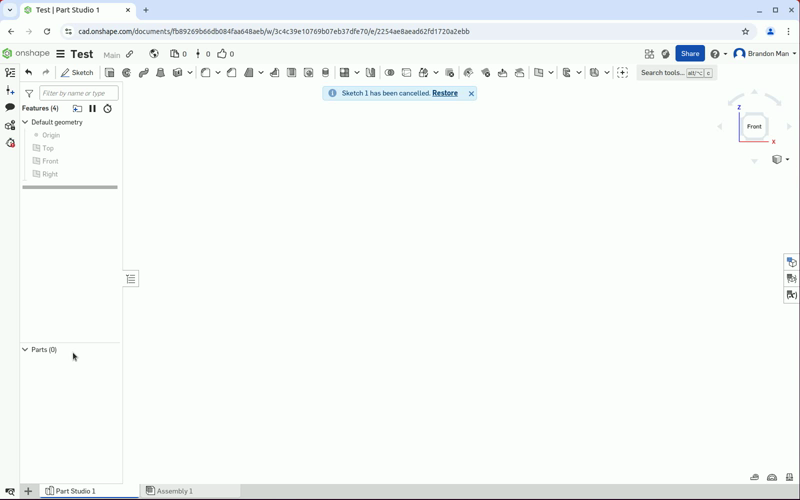
key_up(shift)
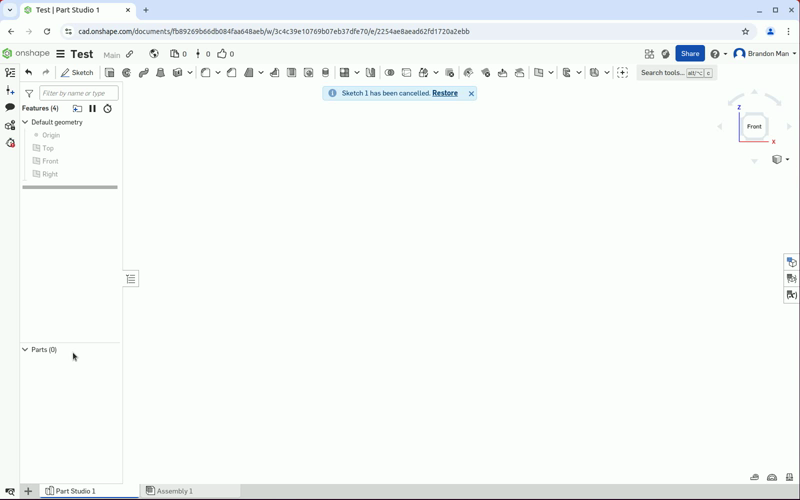
mouse_move(73, 352)
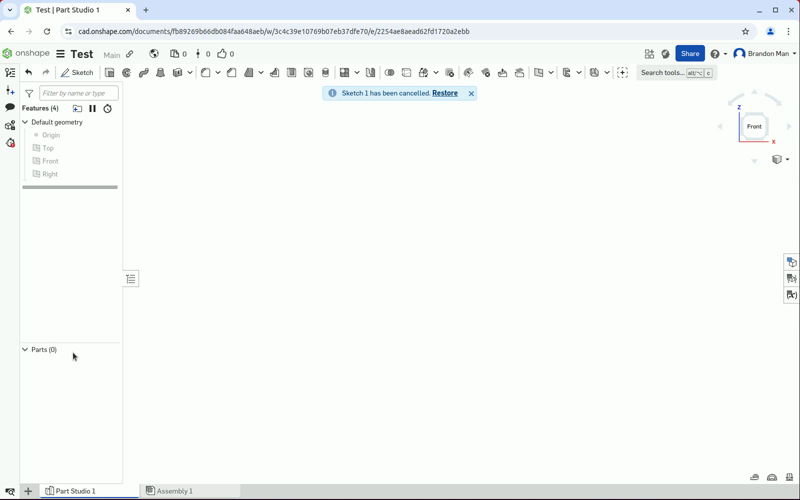
key(shift+y)
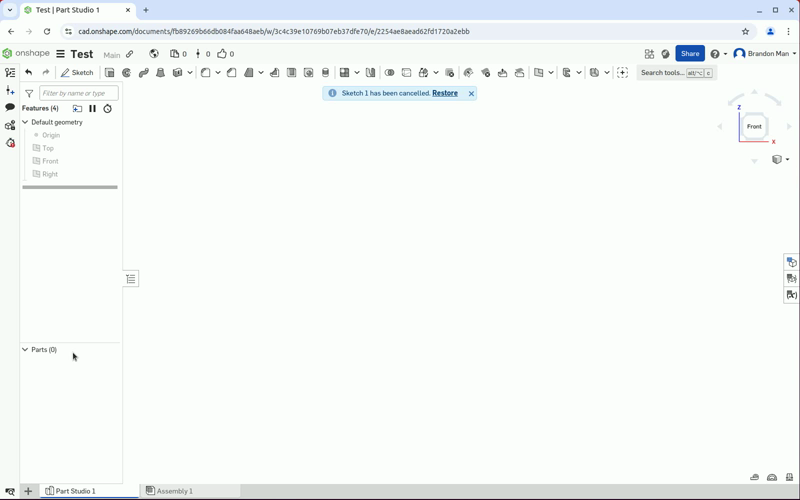
key(shift+s)
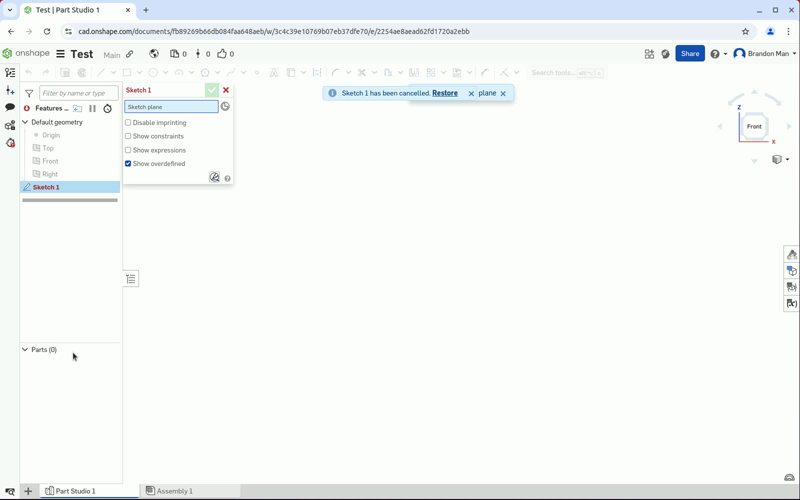
mouse_move(73, 163)
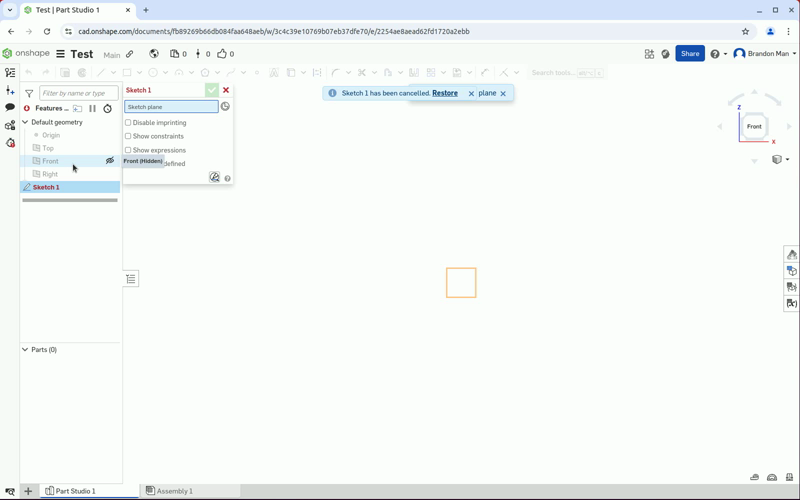
click(73, 163)
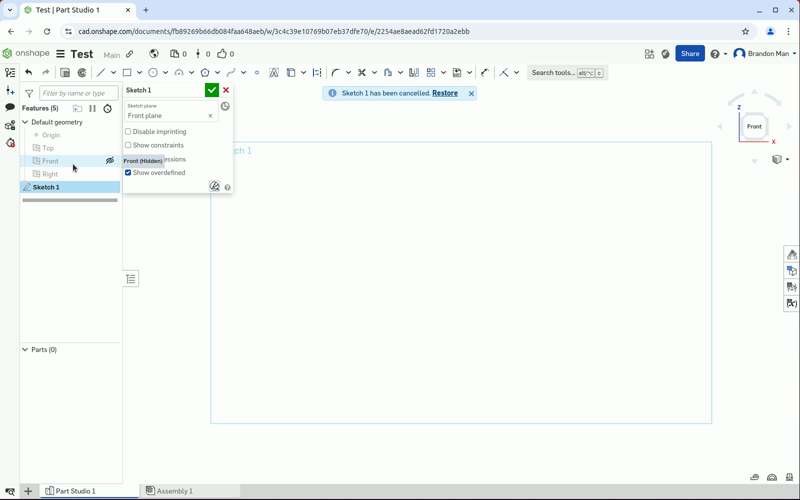
mouse_move(73, 352)
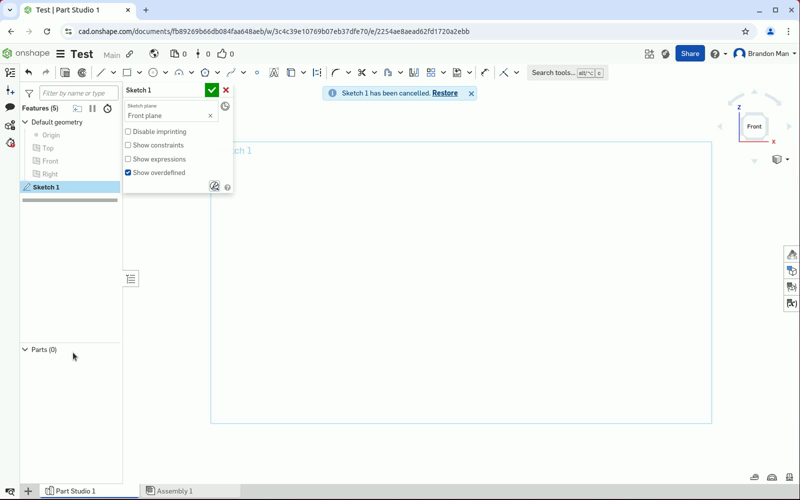
key(y)
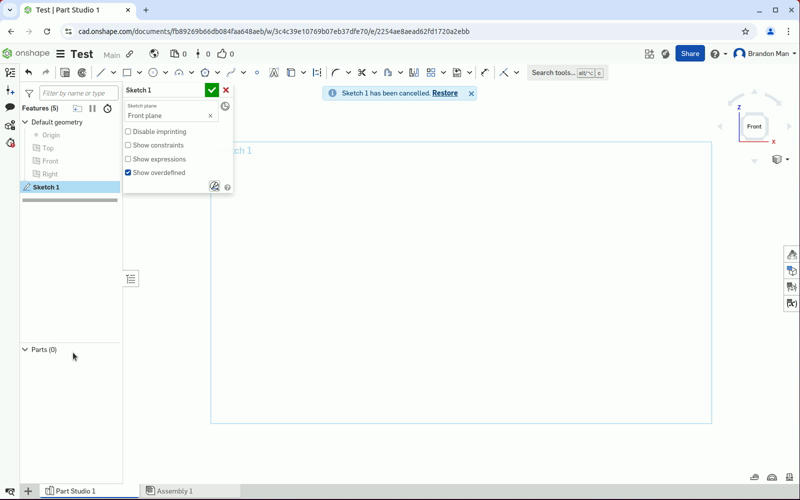
key(a)
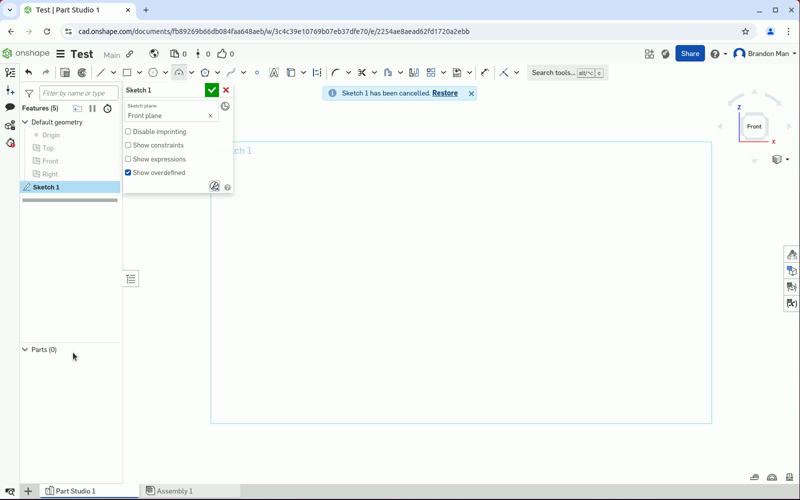
key_down(shift)
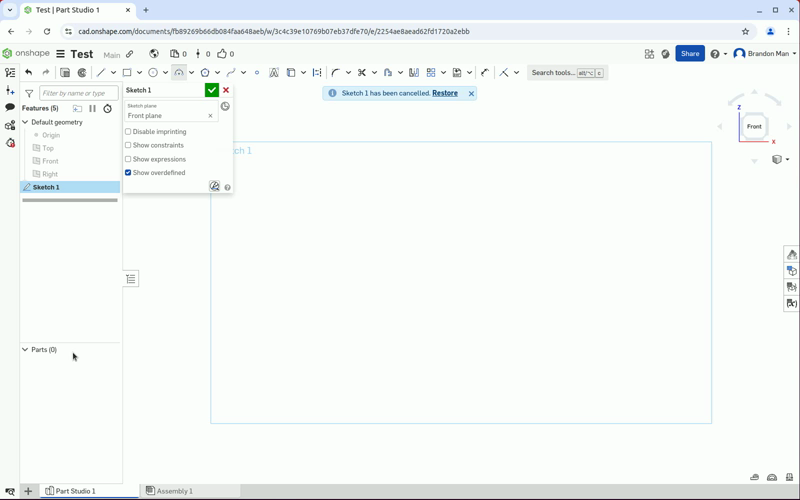
mouse_move(427, 354)
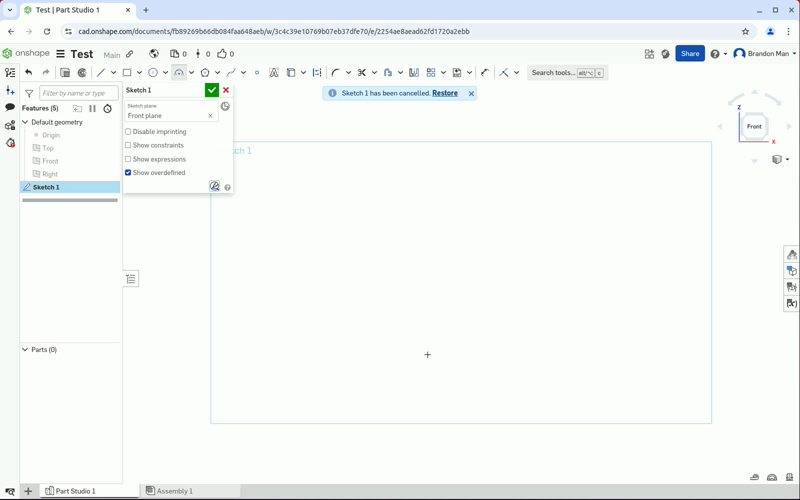
click(427, 354)
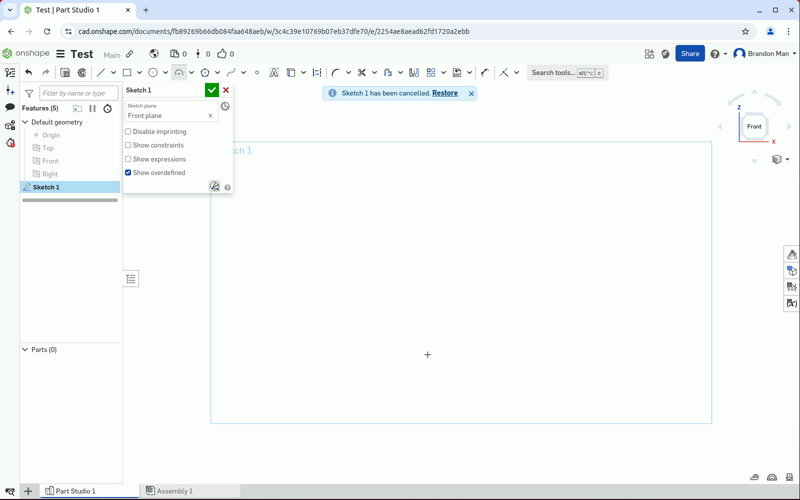
key_up(shift)
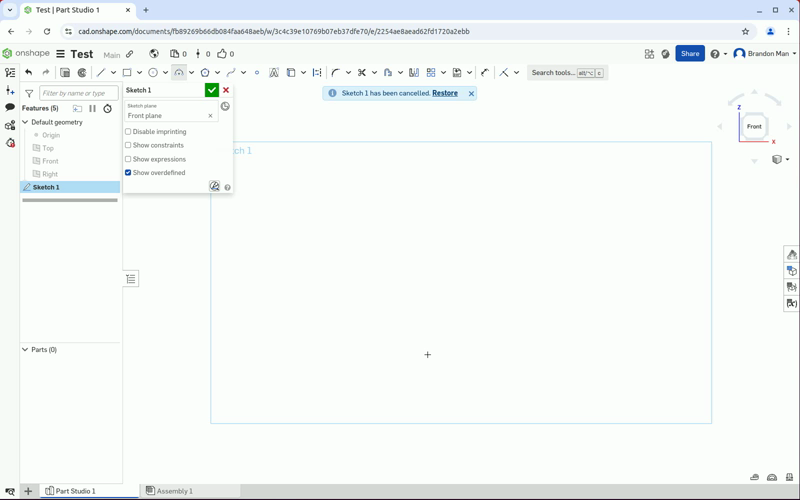
key_down(shift)
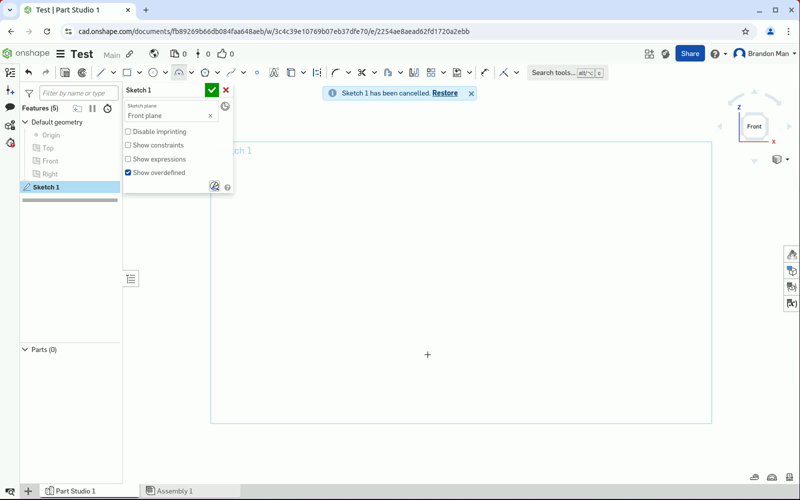
mouse_move(493, 354)
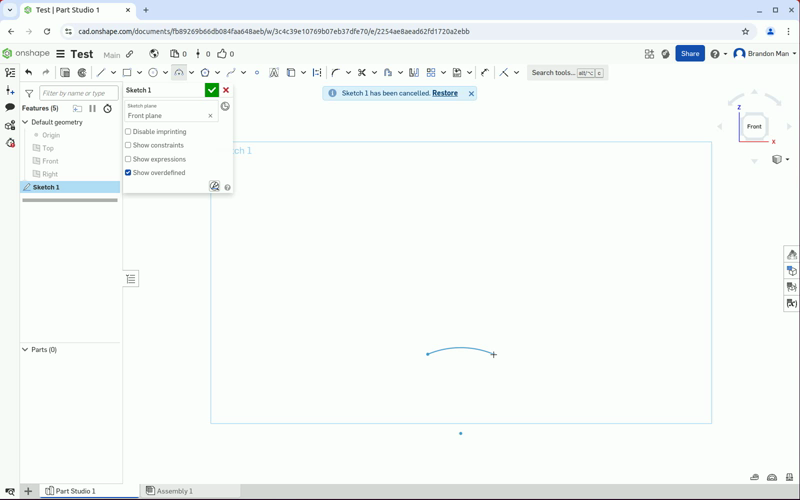
click(493, 354)
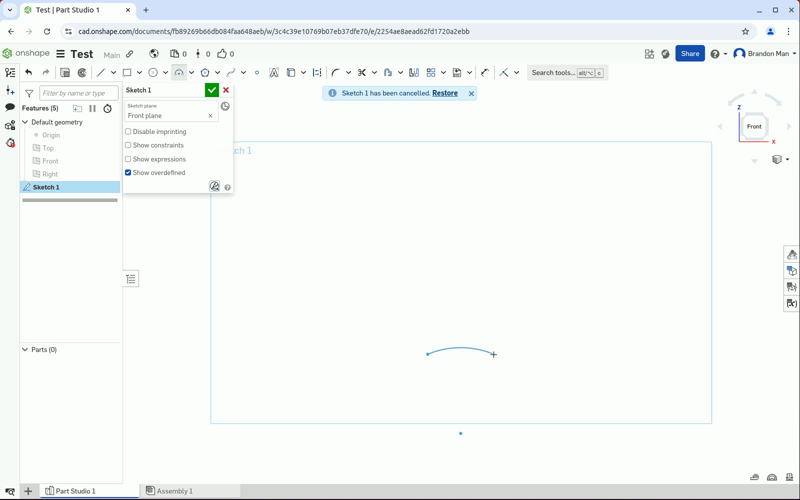
mouse_move(460, 312)
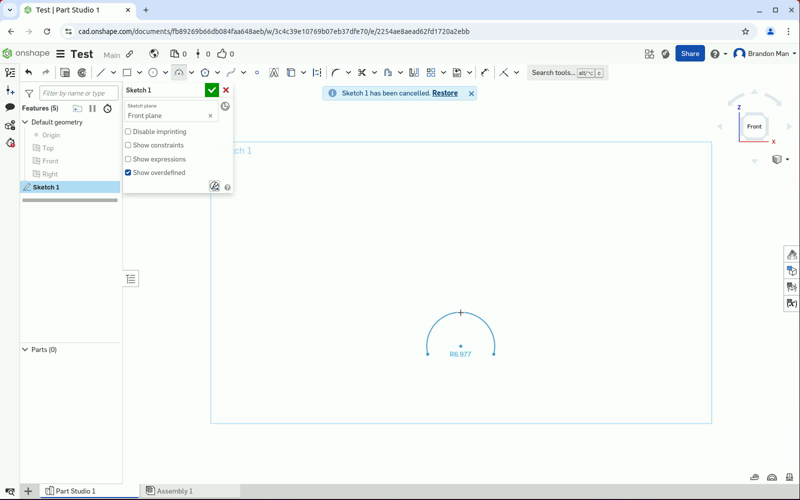
click(460, 312)
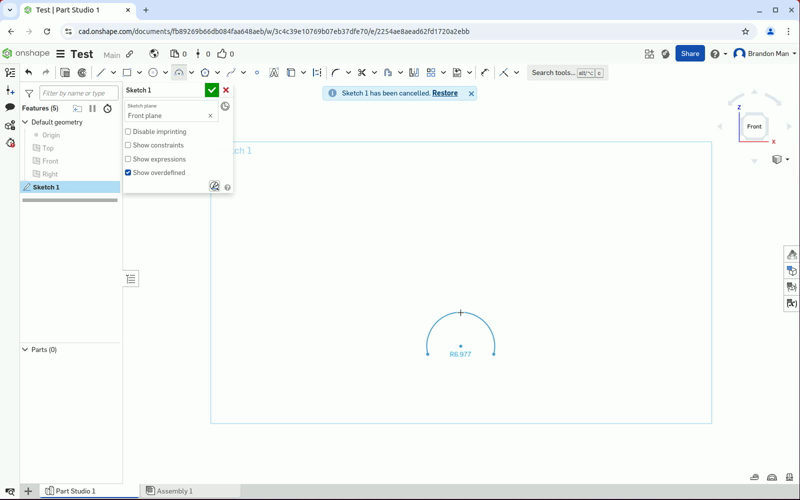
key_up(shift)
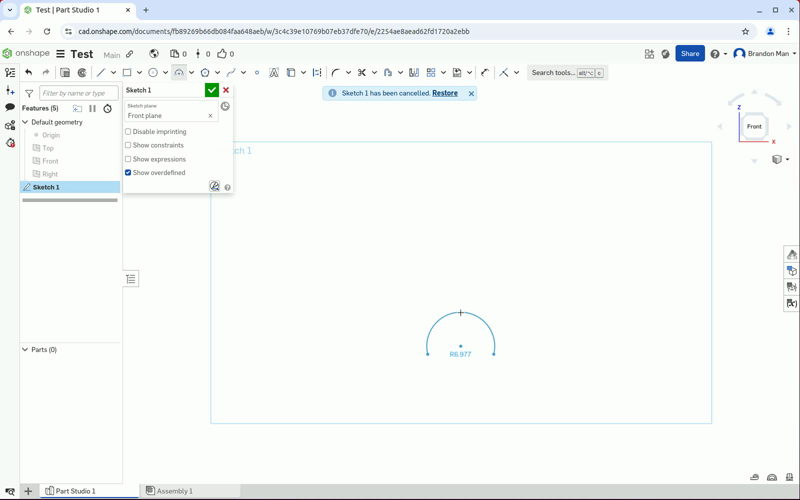
mouse_move(493, 354)
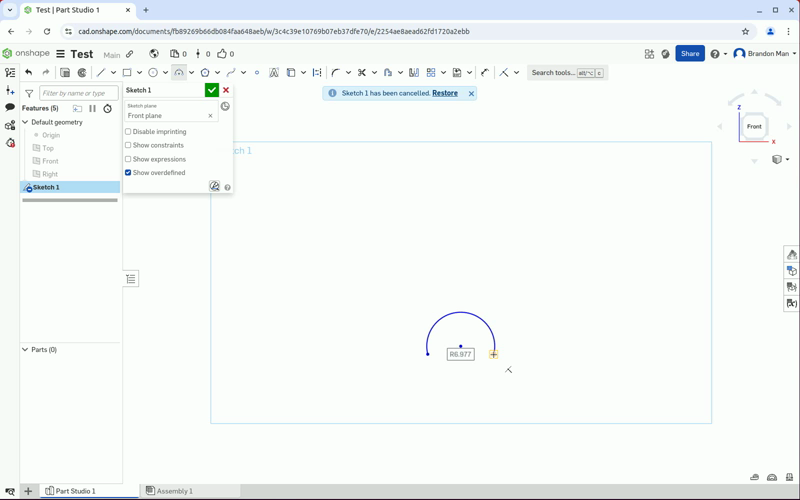
click(493, 354)
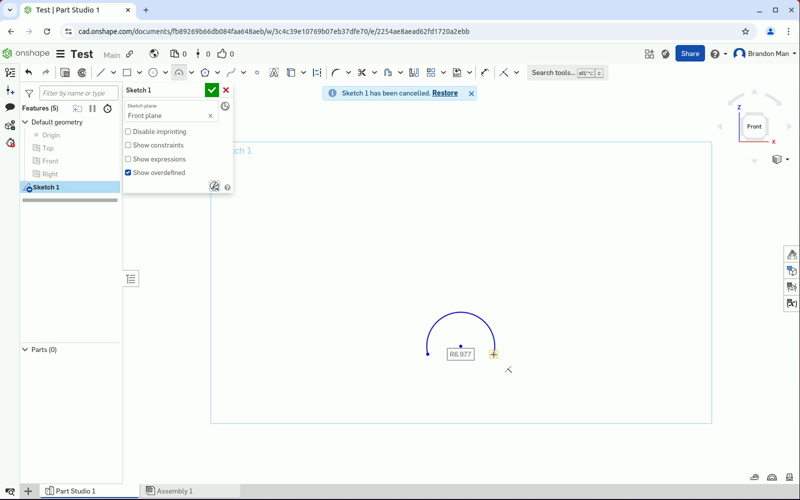
mouse_move(427, 354)
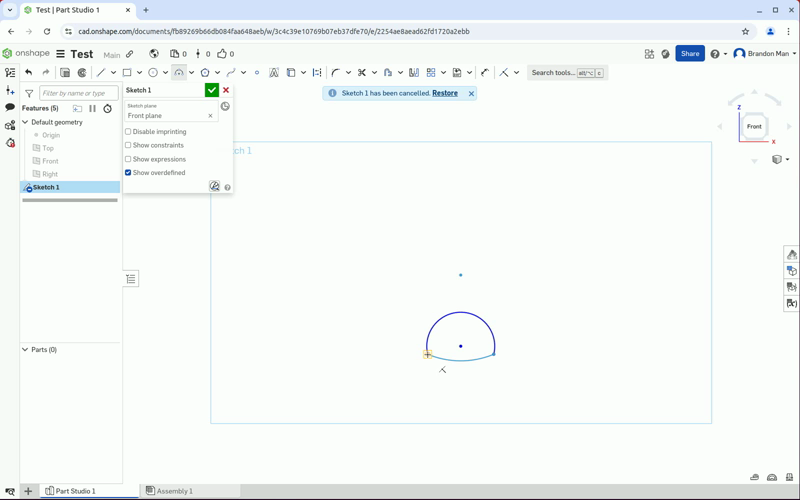
click(427, 354)
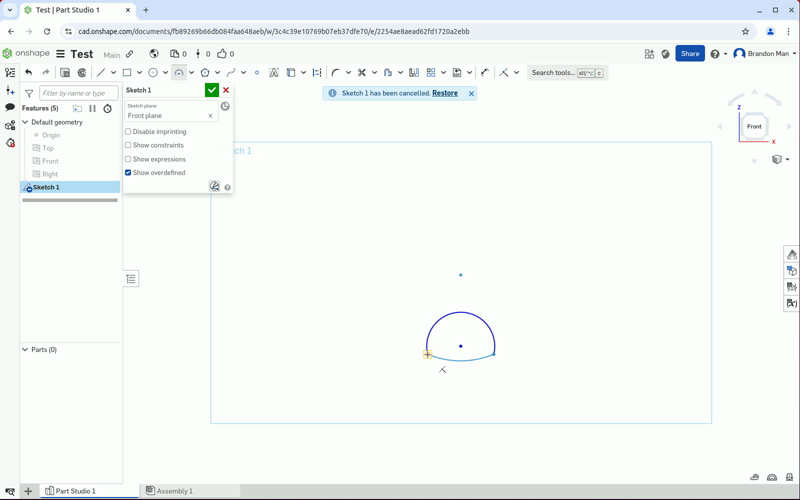
key_down(shift)
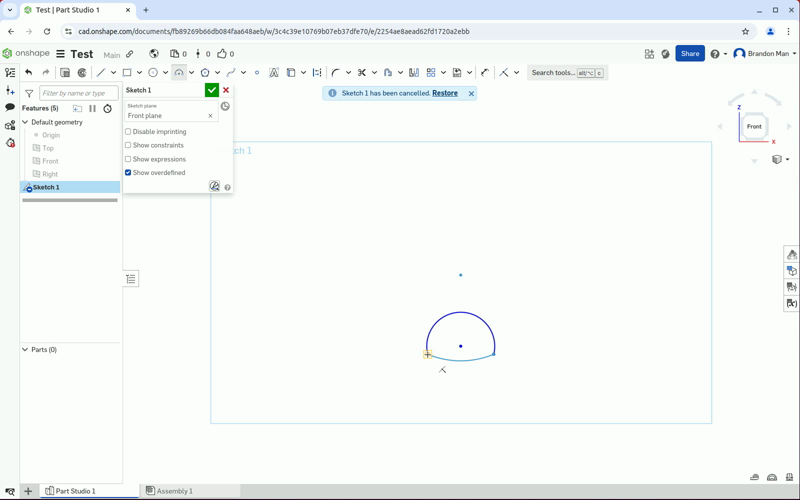
mouse_move(460, 278)
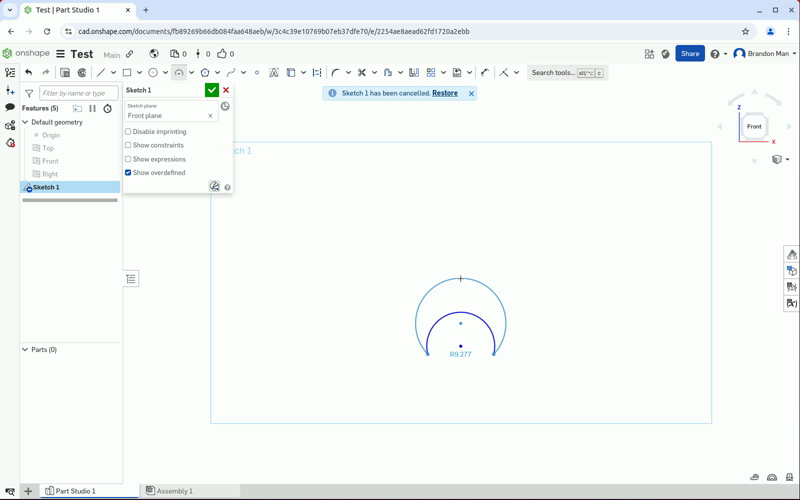
click(460, 278)
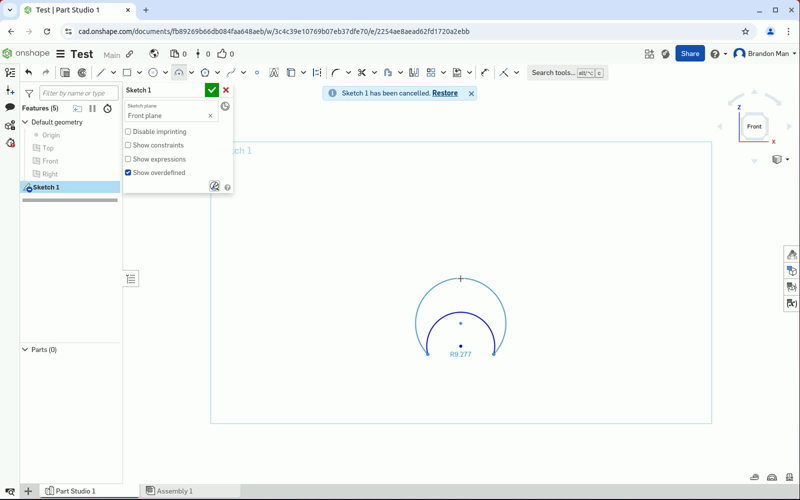
key_up(shift)
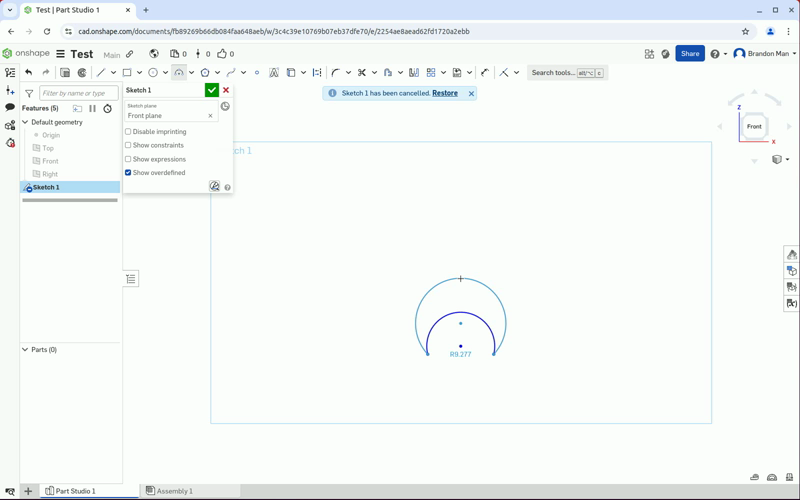
key(esc)
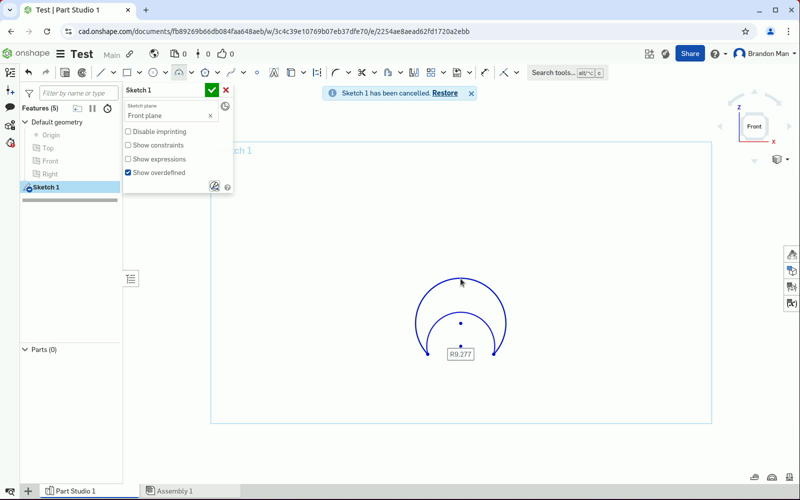
mouse_move(494, 315)
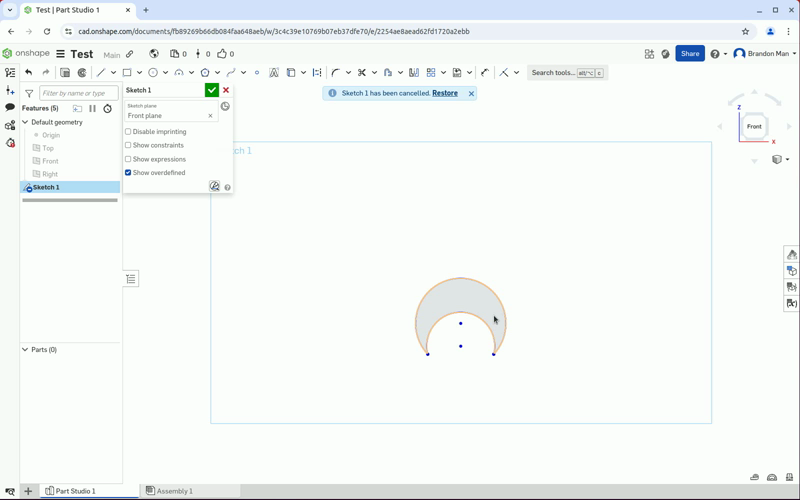
click(494, 315)
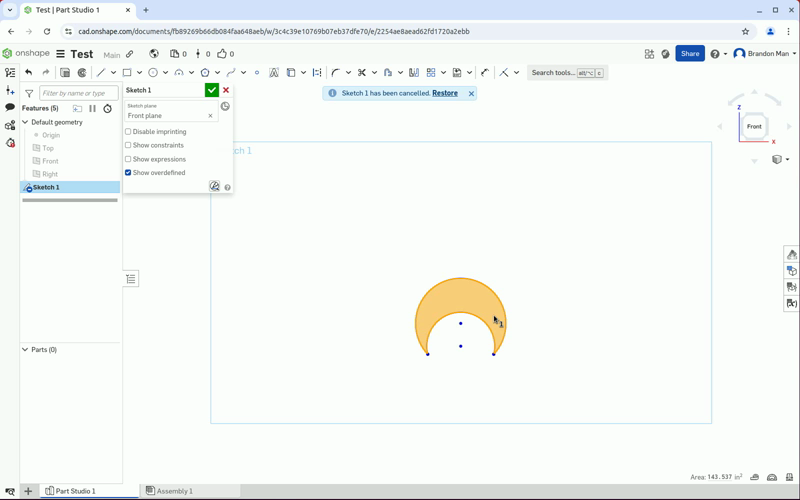
mouse_move(73, 352)
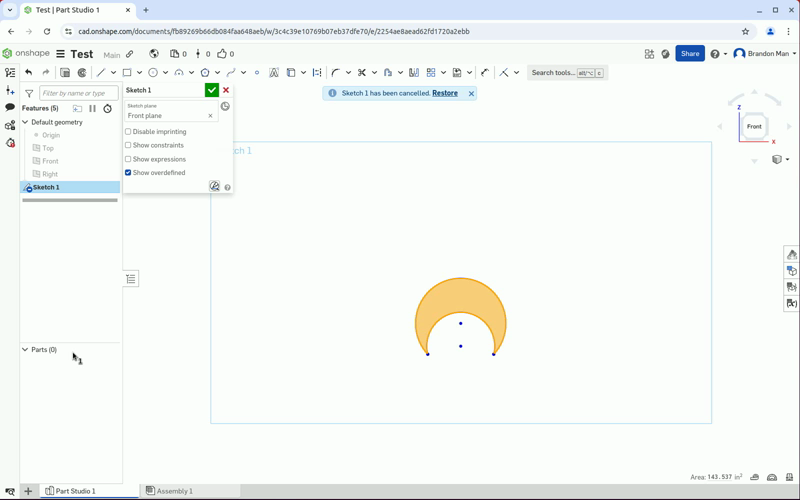
key(shift+y)
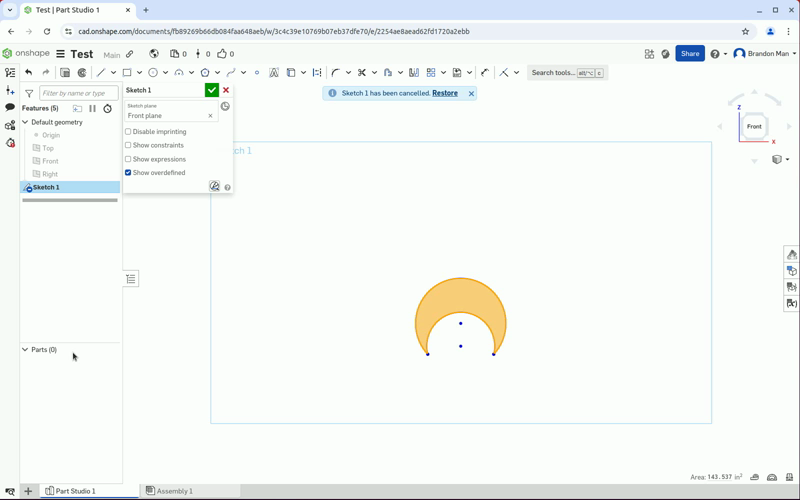
key(shift+e)
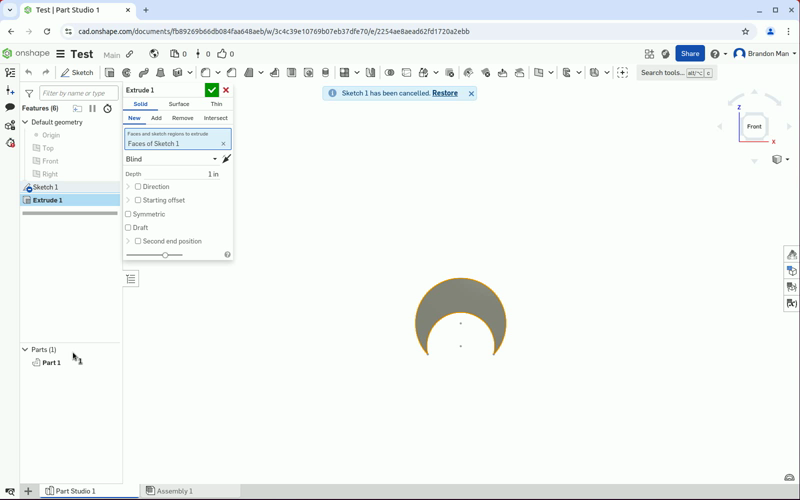
mouse_move(143, 106)
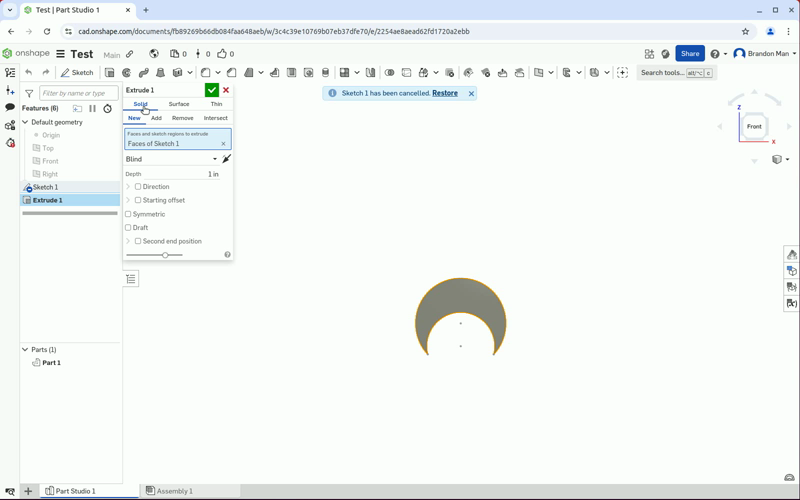
click(143, 106)
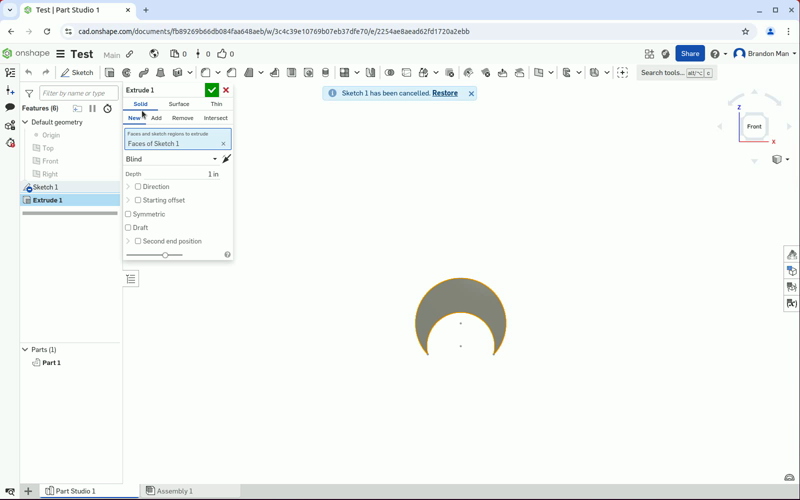
mouse_move(137, 120)
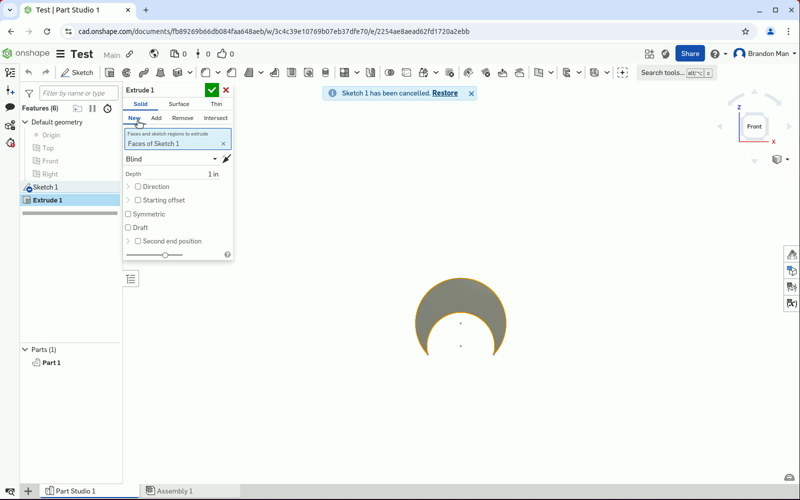
click(137, 120)
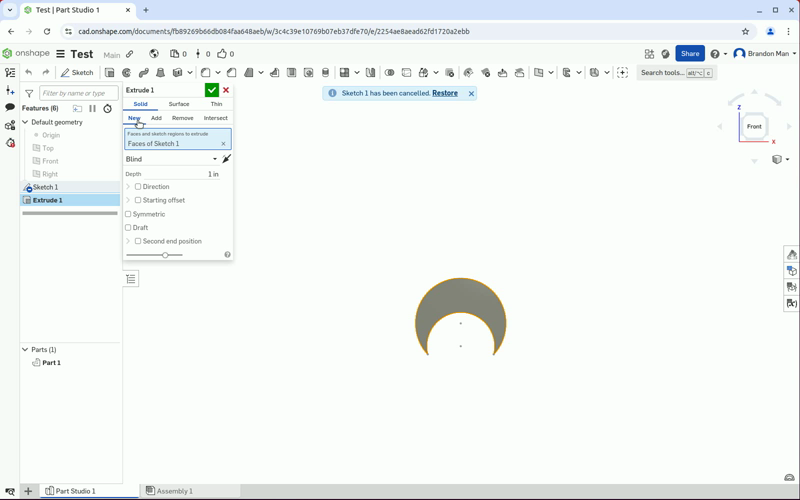
key(tab, 4)
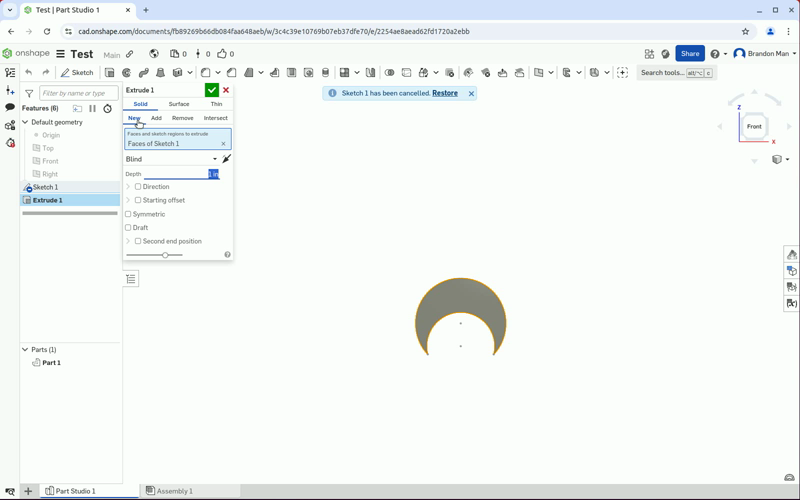
text(23.108)
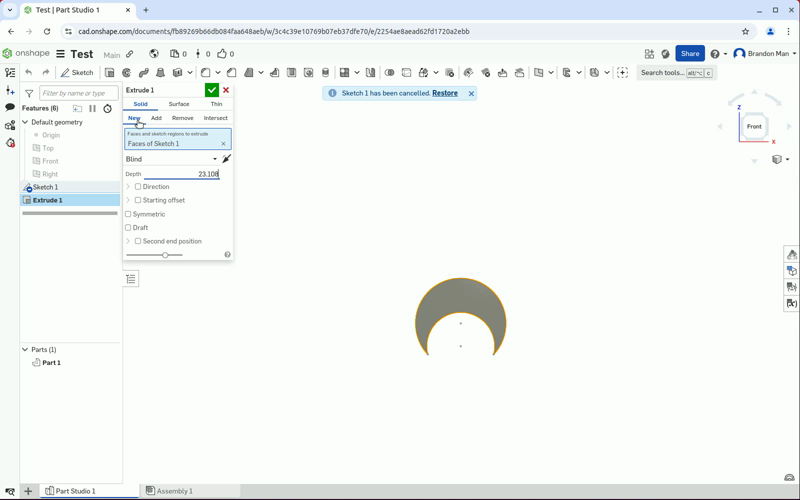
key(tab, 3)
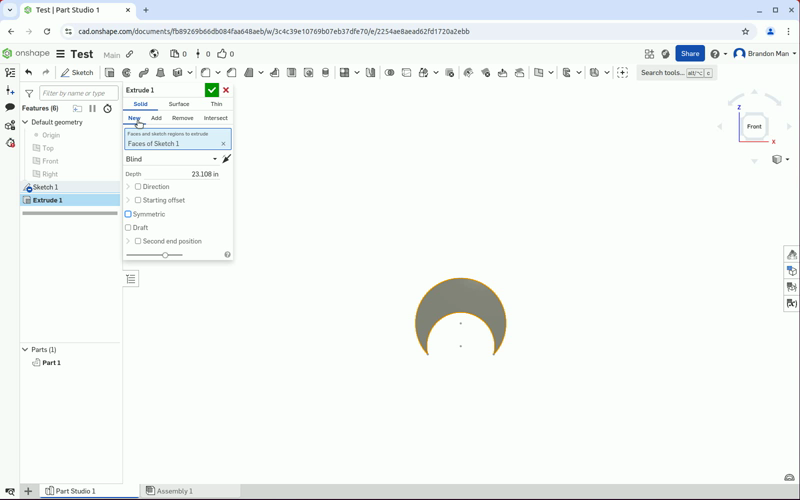
key(space)
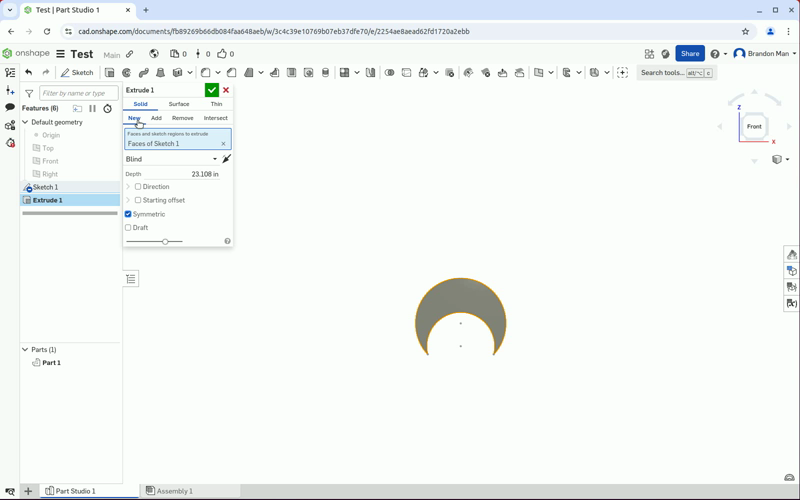
key(enter)
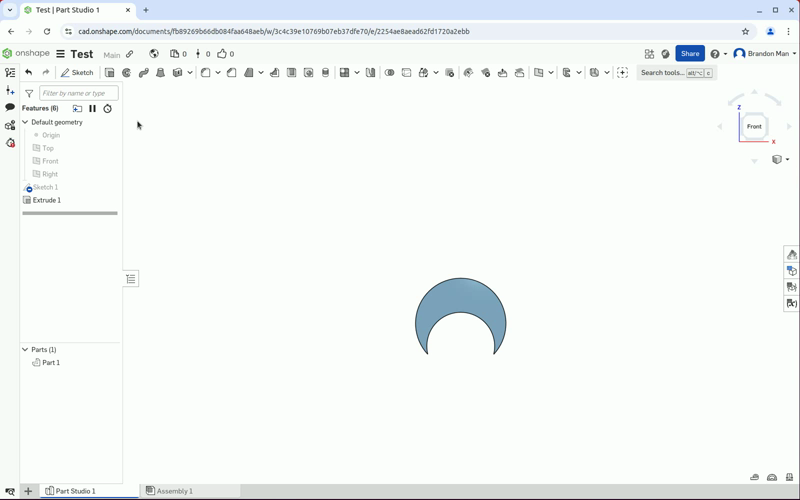
key(shift+h)
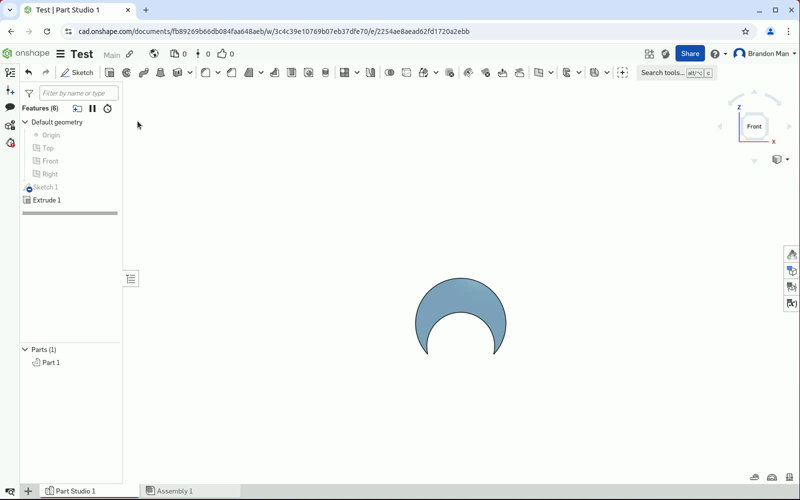
key(shift+h)
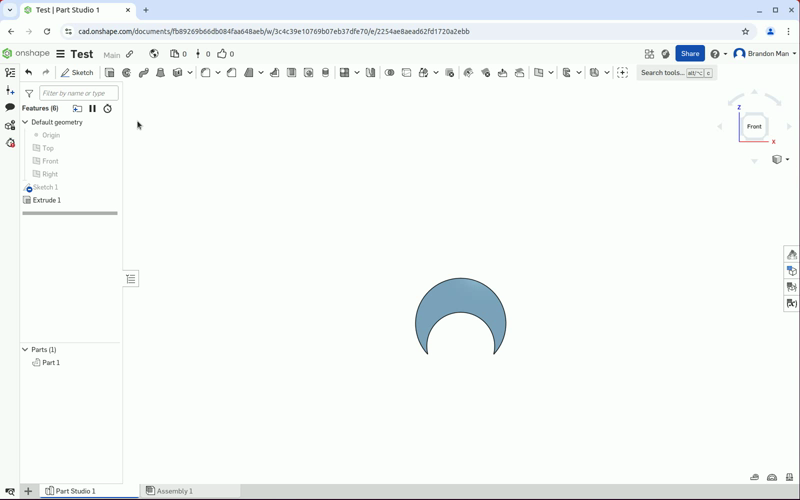
mouse_move(73, 189)
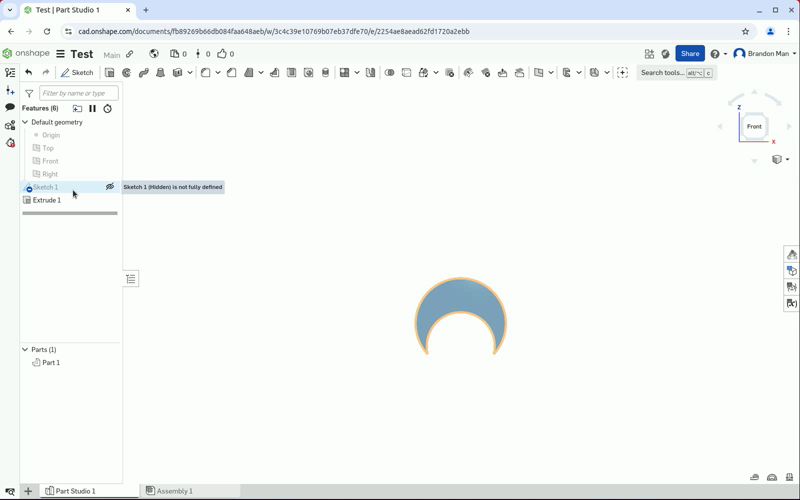
click(73, 189)
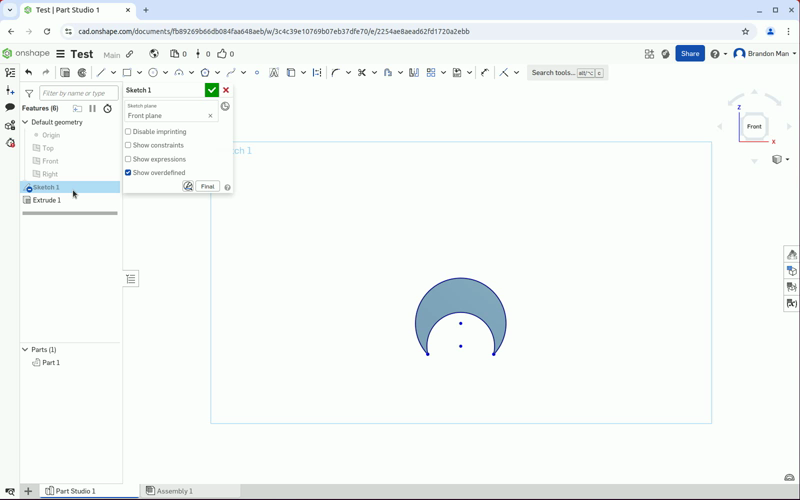
mouse_move(229, 92)
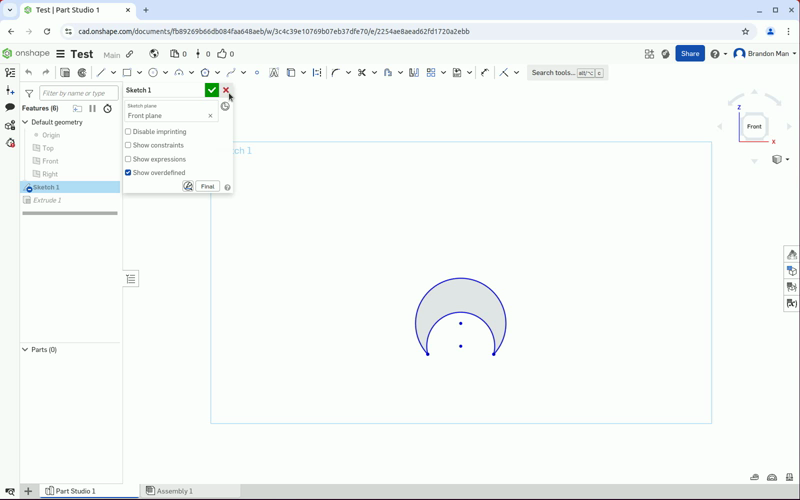
click(229, 92)
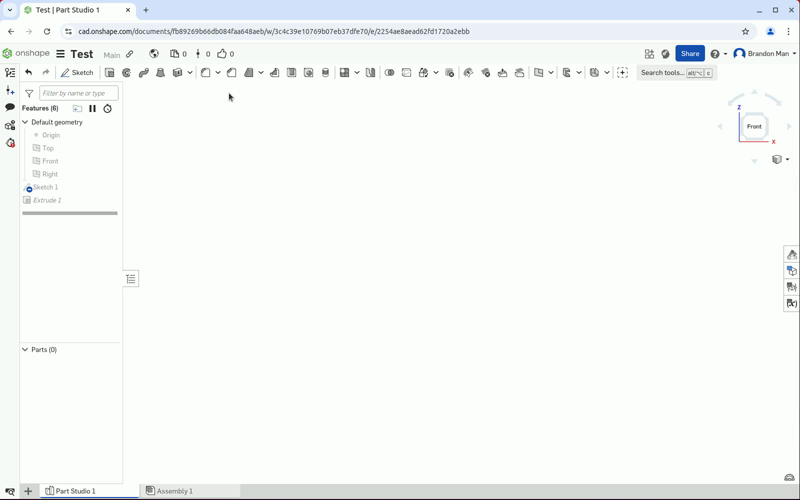
mouse_move(73, 352)
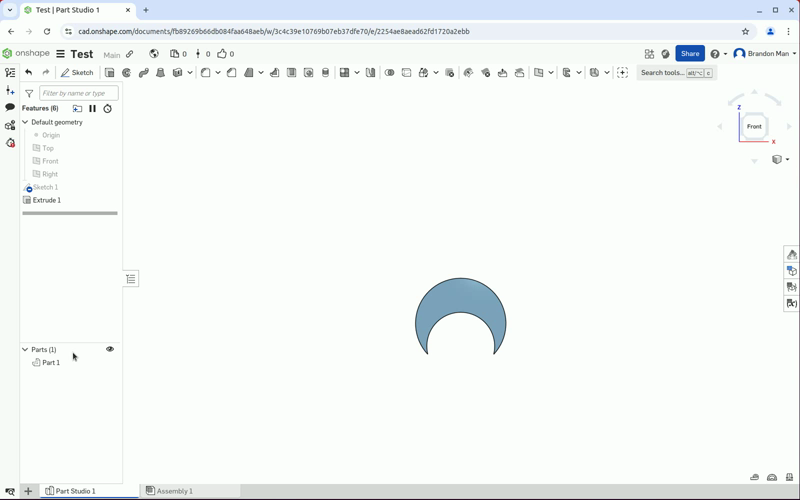
key(y)
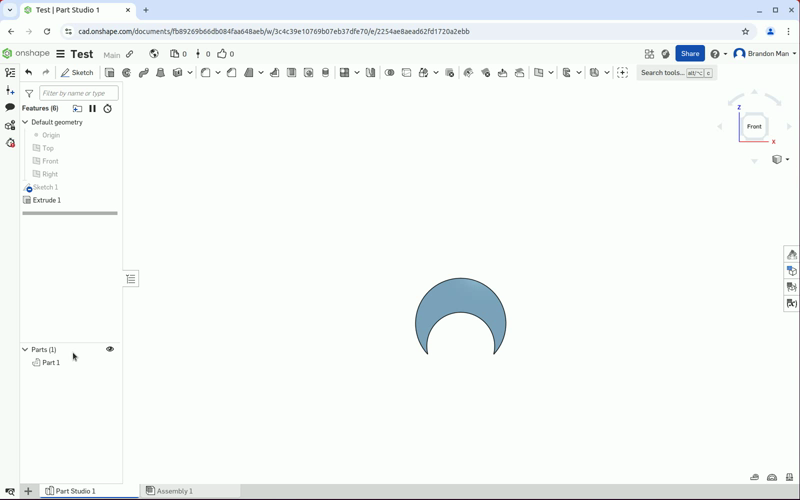
key(shift+p)
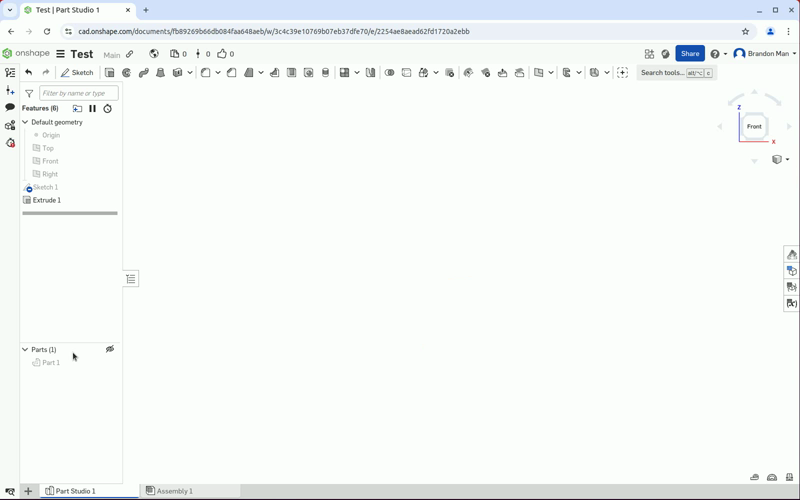
key(space)
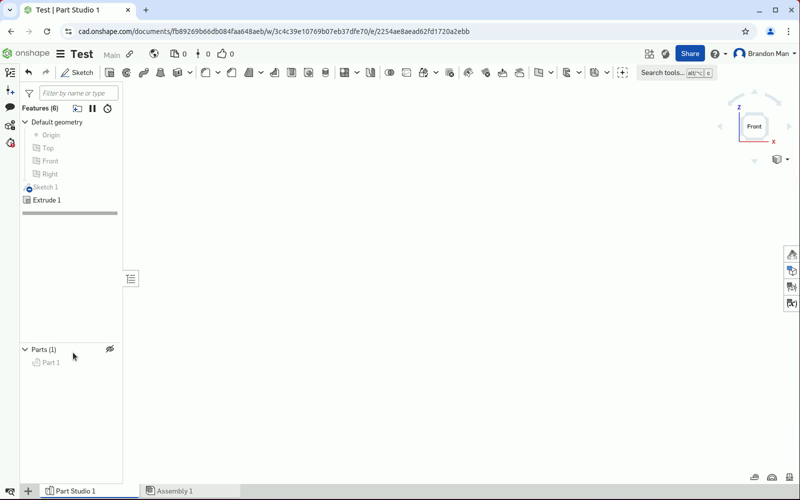
key_down(shift)
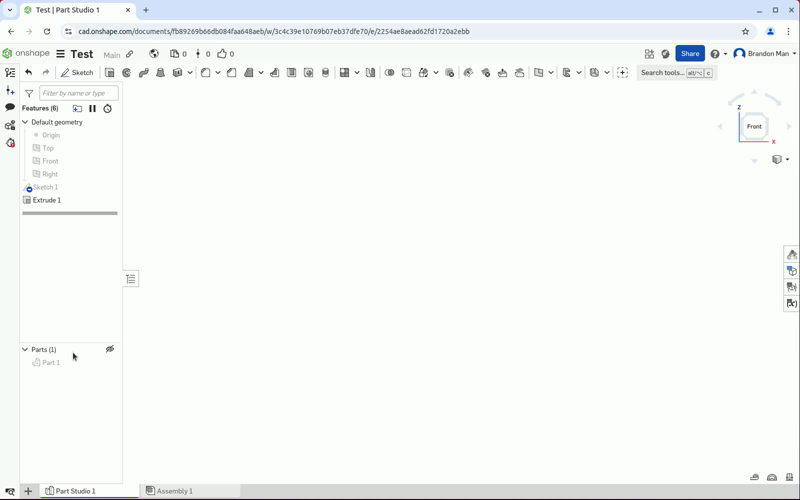
key(down)
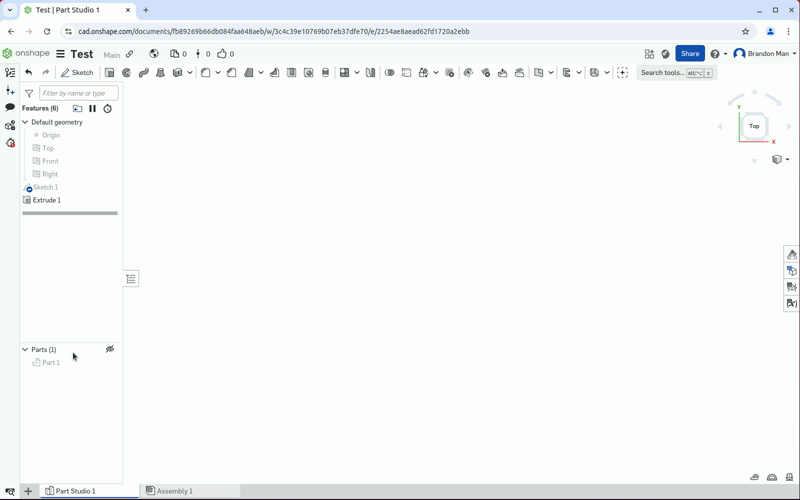
key_up(shift)
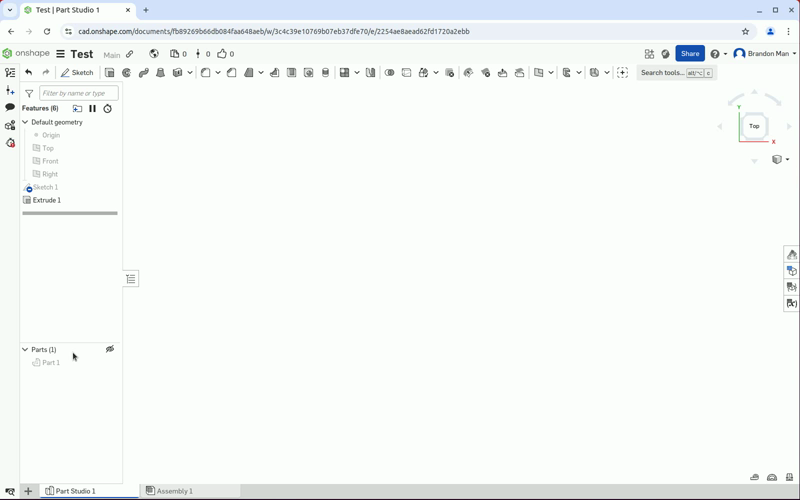
mouse_move(73, 352)
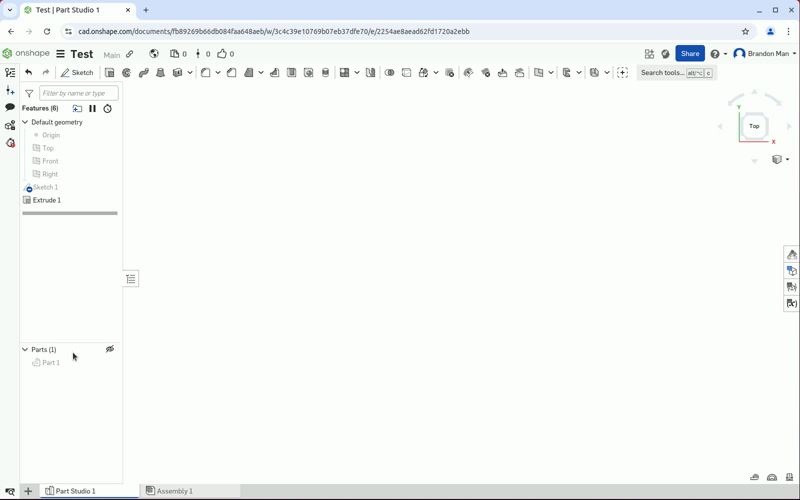
key(shift+y)
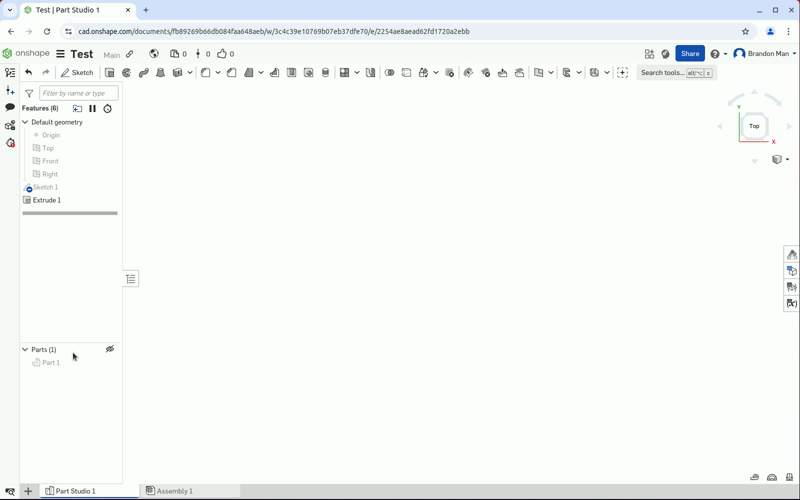
key(shift+s)
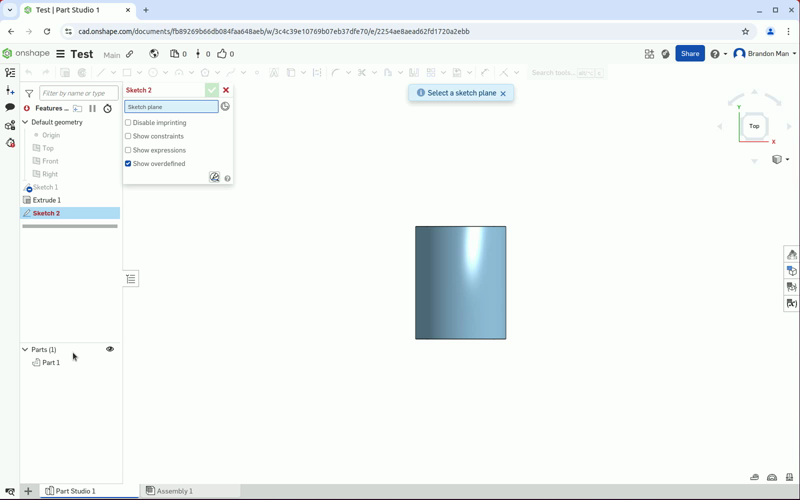
mouse_move(73, 150)
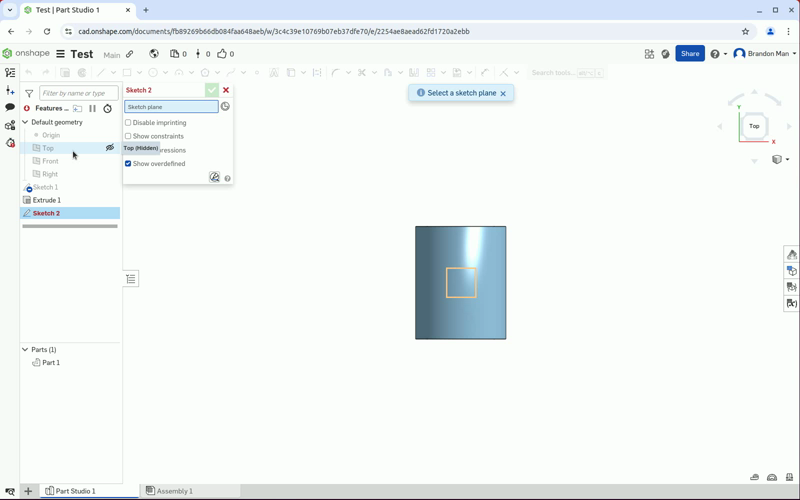
click(73, 150)
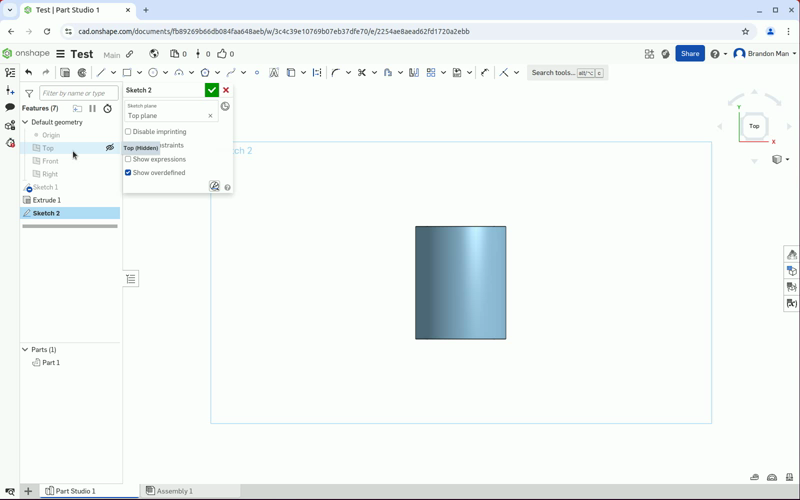
mouse_move(73, 352)
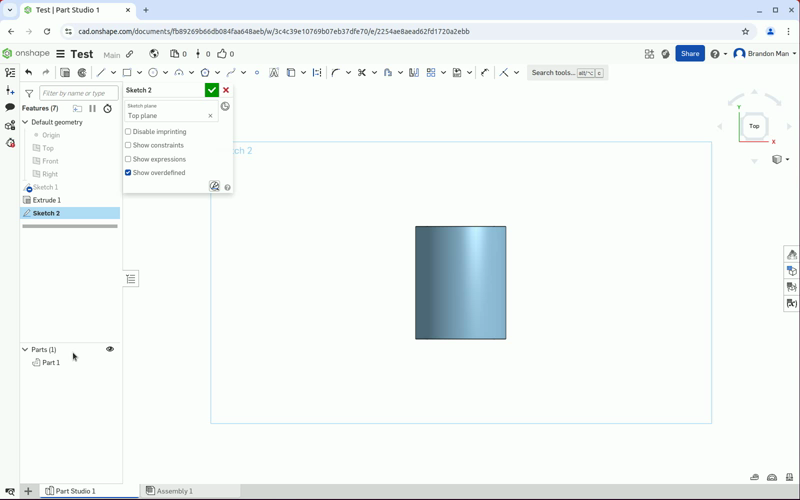
key(y)
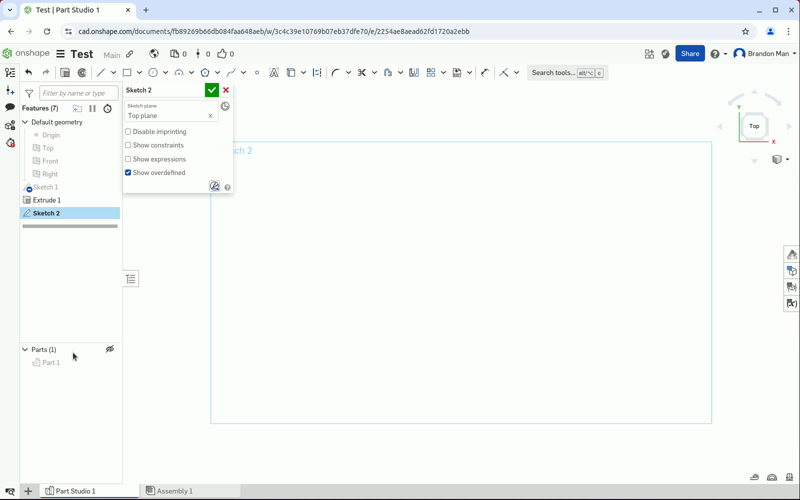
key(c)
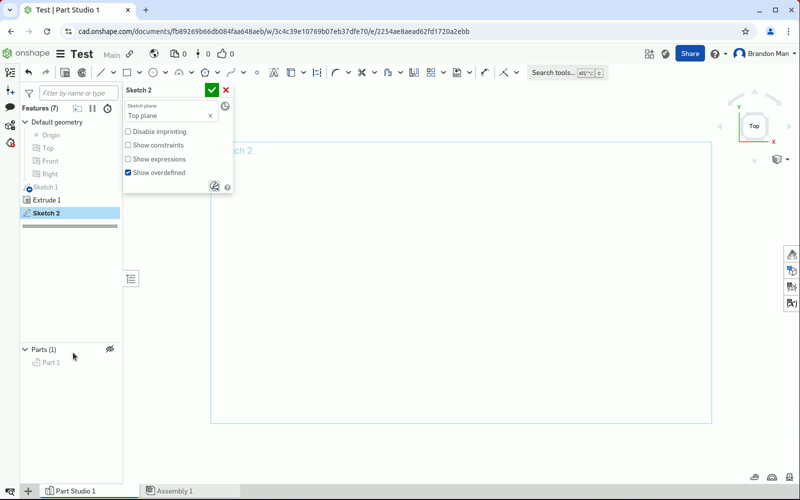
key_down(shift)
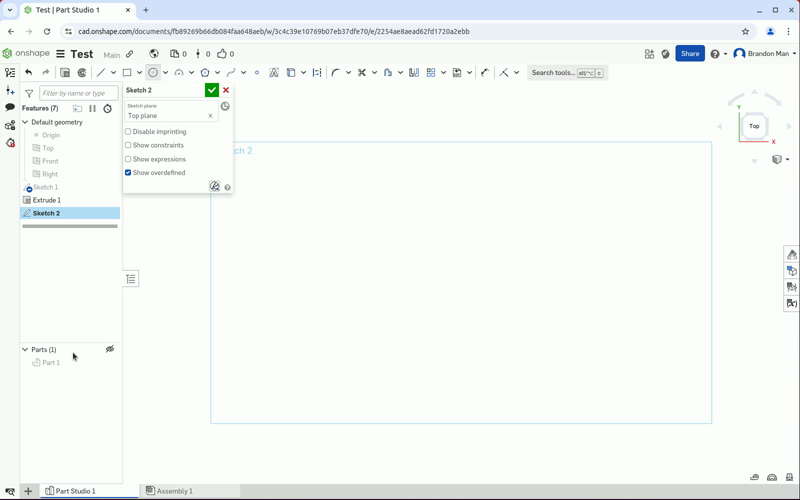
mouse_move(461, 282)
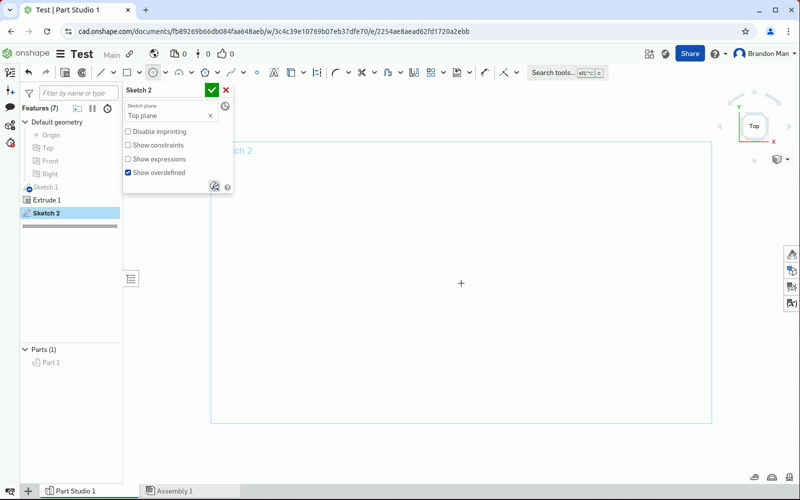
click(461, 282)
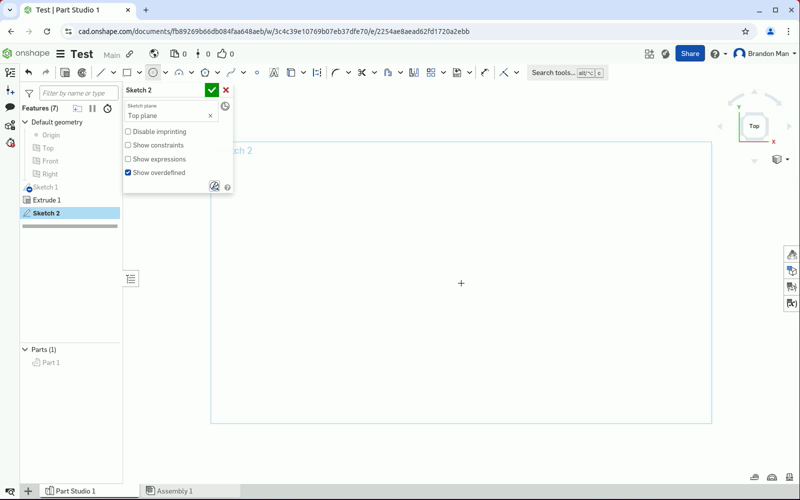
key_up(shift)
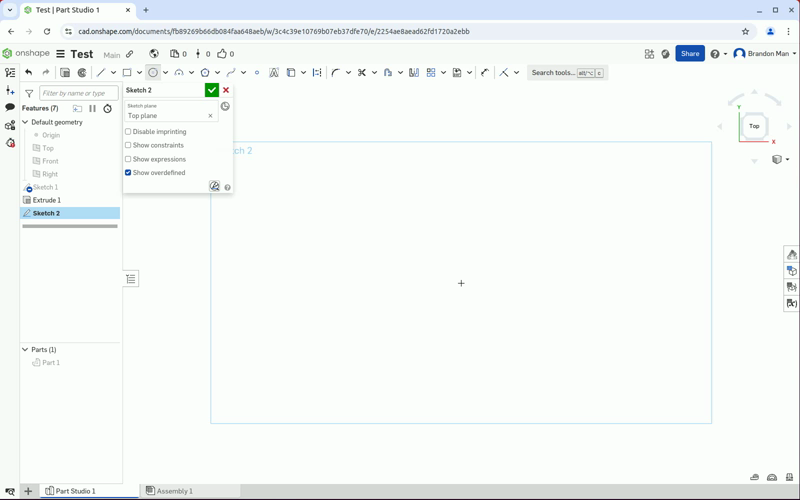
mouse_move(495, 282)
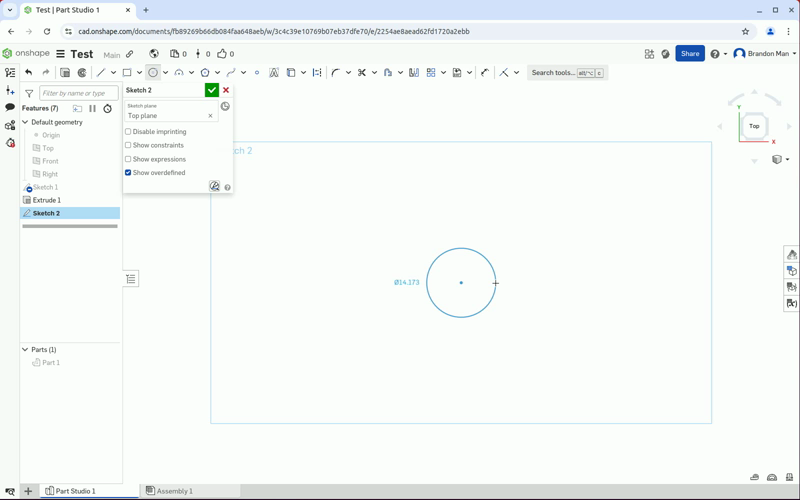
click(495, 282)
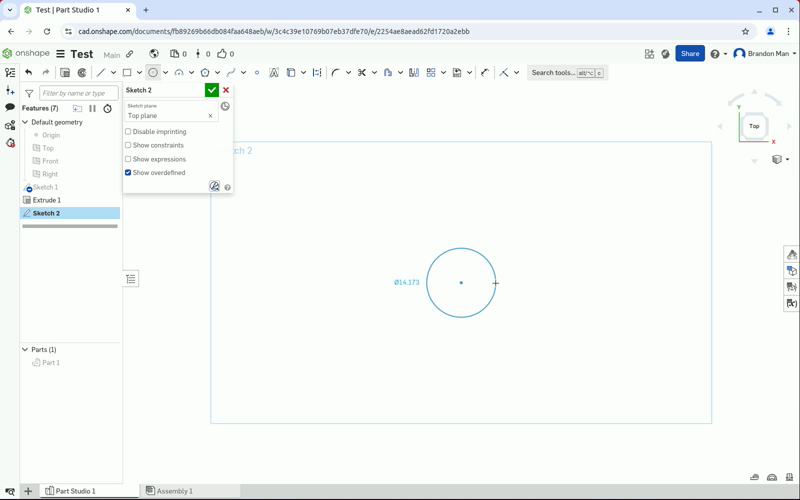
key(esc)
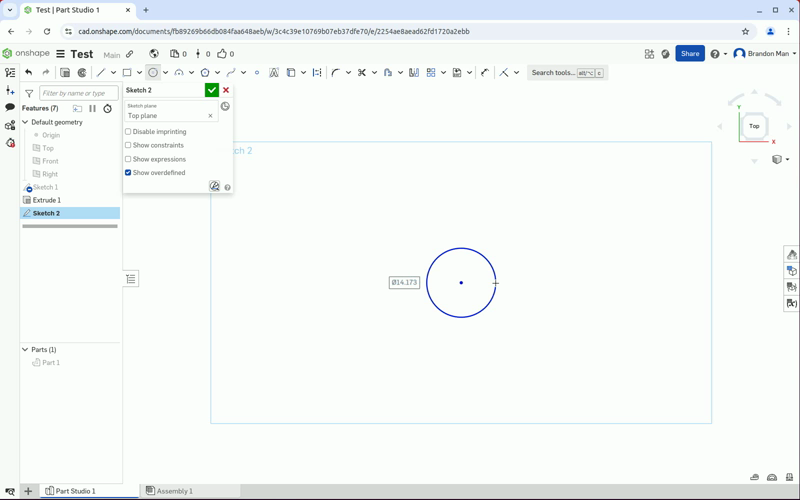
mouse_move(478, 292)
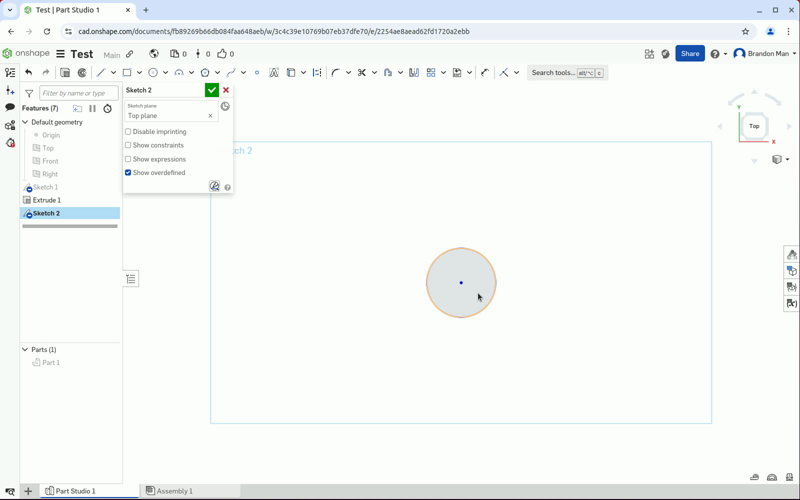
click(478, 292)
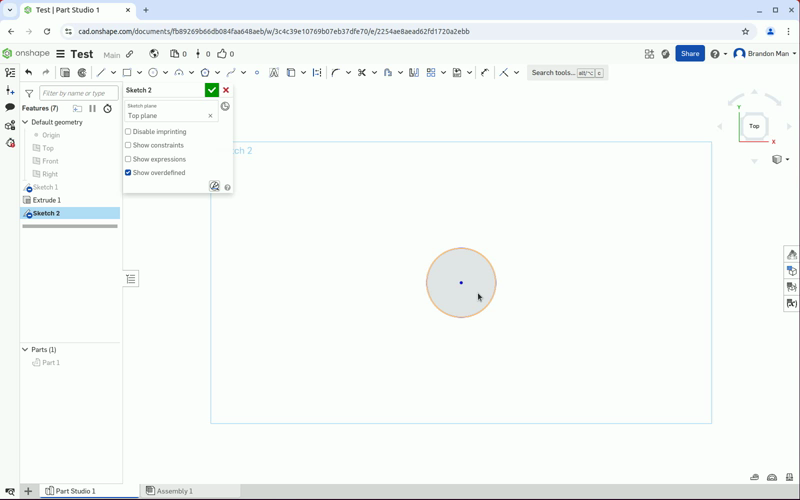
mouse_move(73, 352)
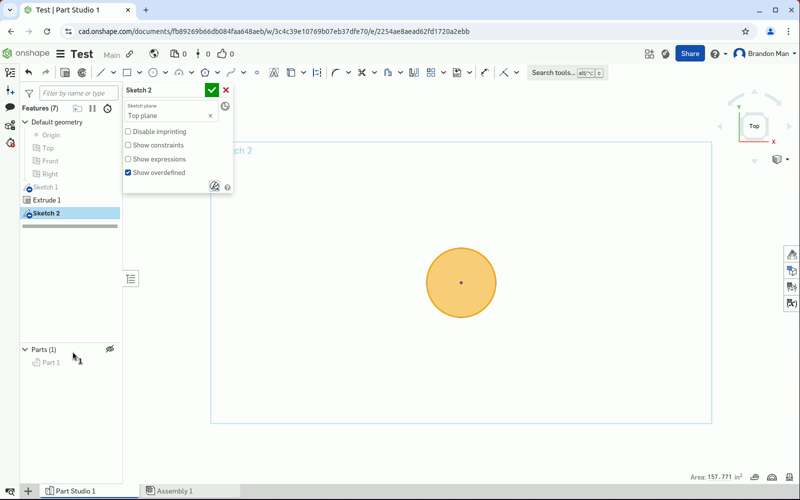
key(shift+y)
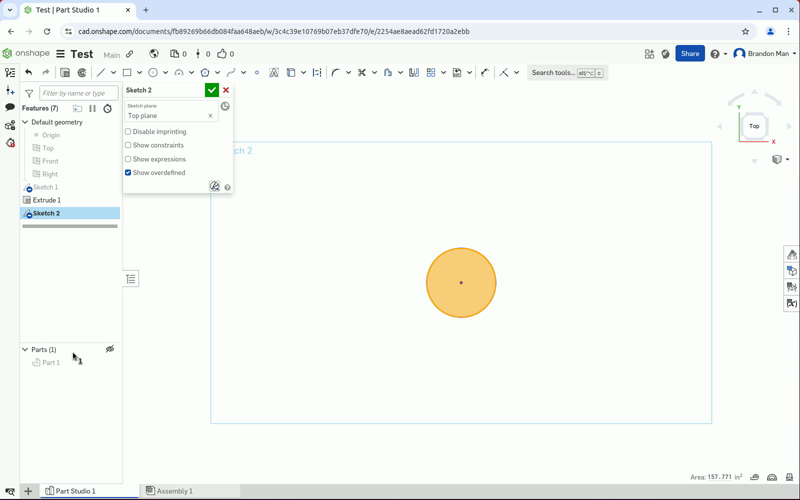
key(shift+e)
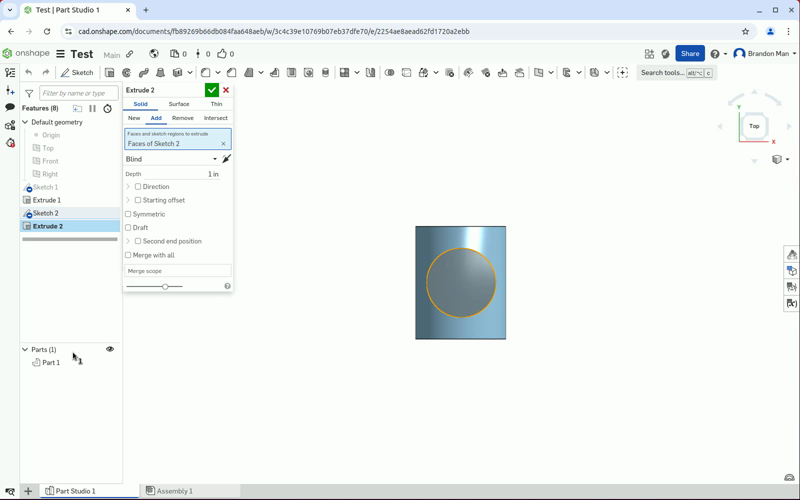
mouse_move(143, 106)
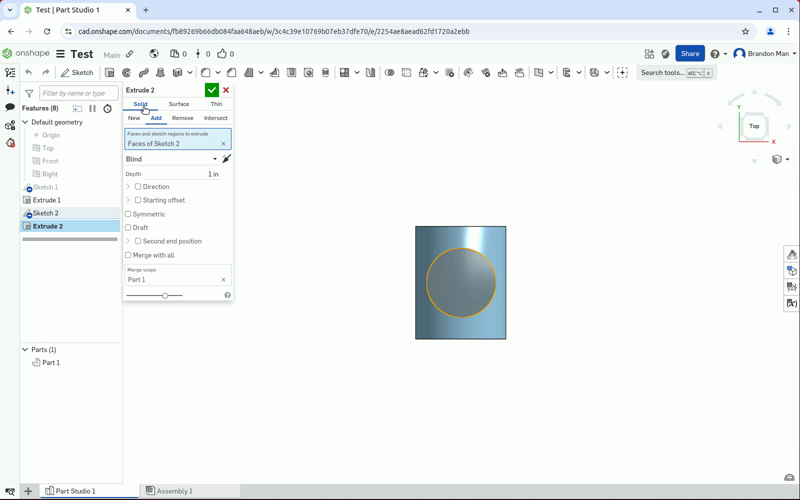
click(143, 106)
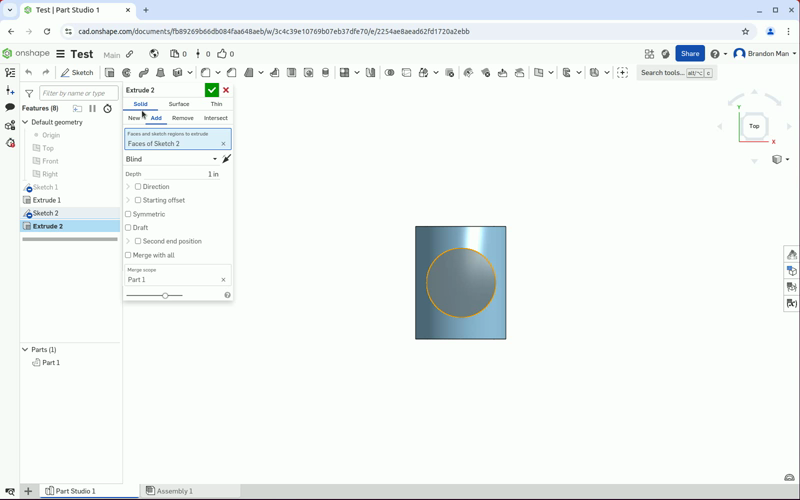
mouse_move(137, 120)
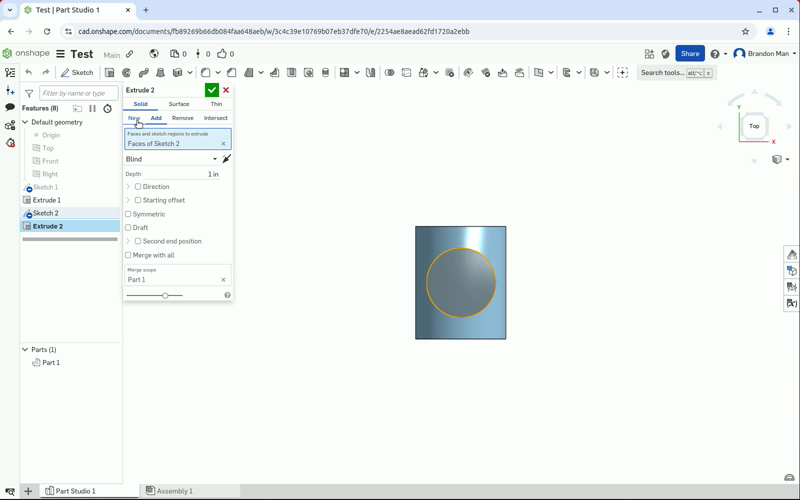
click(137, 120)
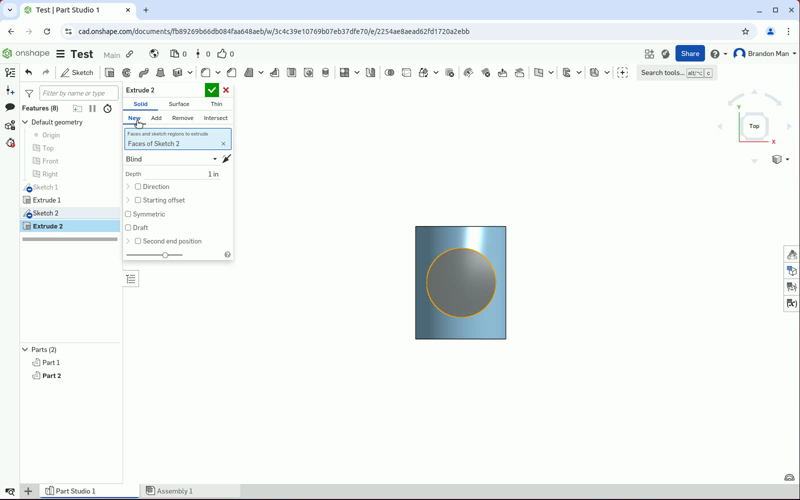
key(tab, 4)
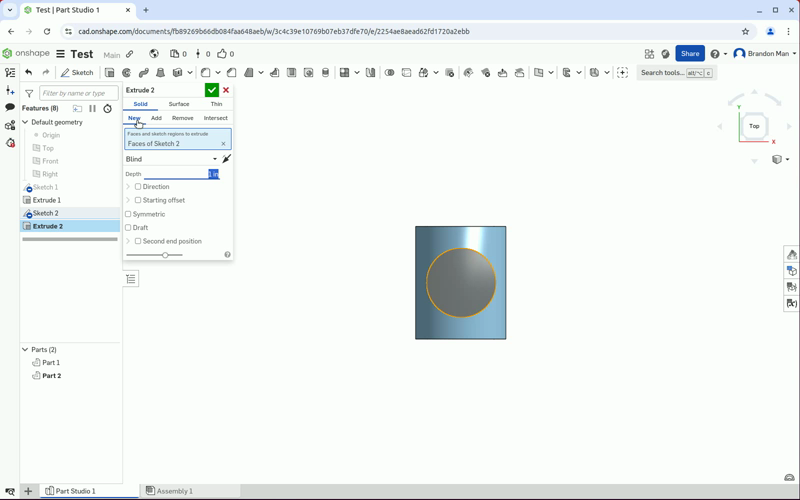
text(23.108)
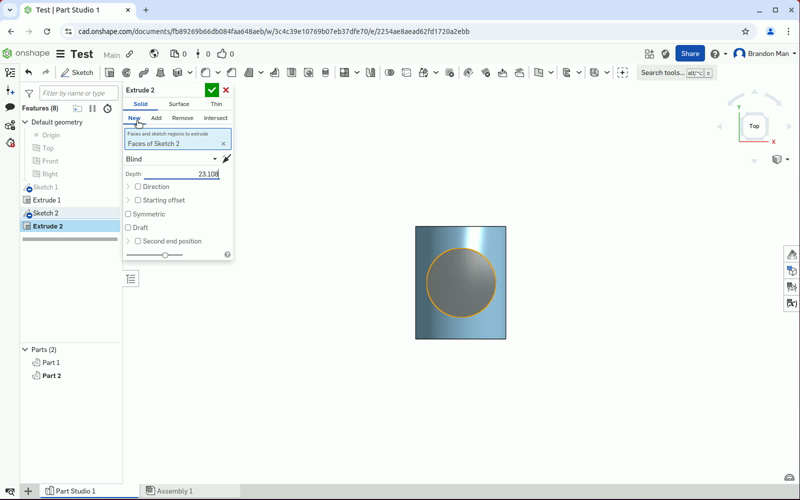
key(enter)
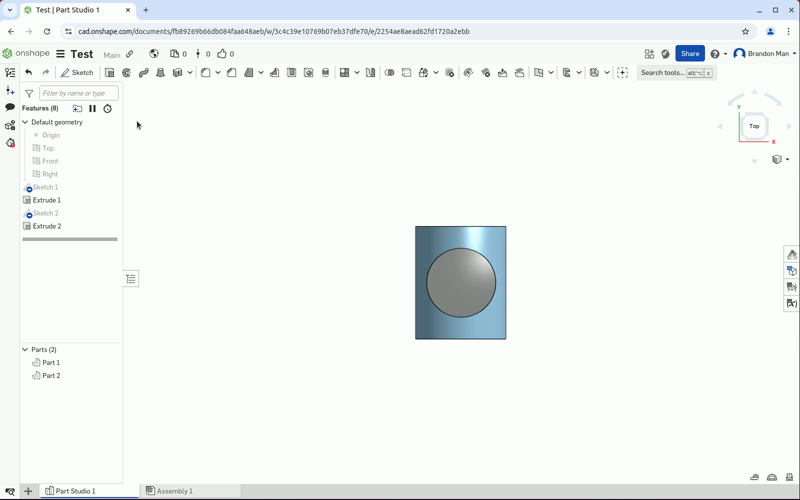
key(shift+h)
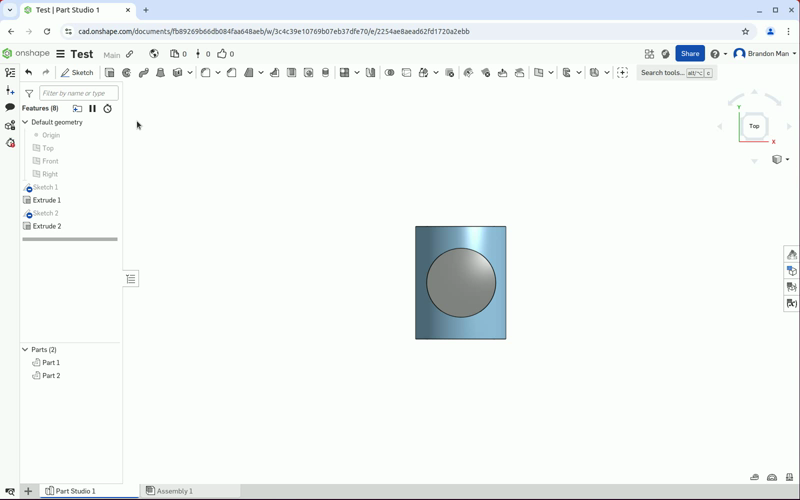
key(shift+h)
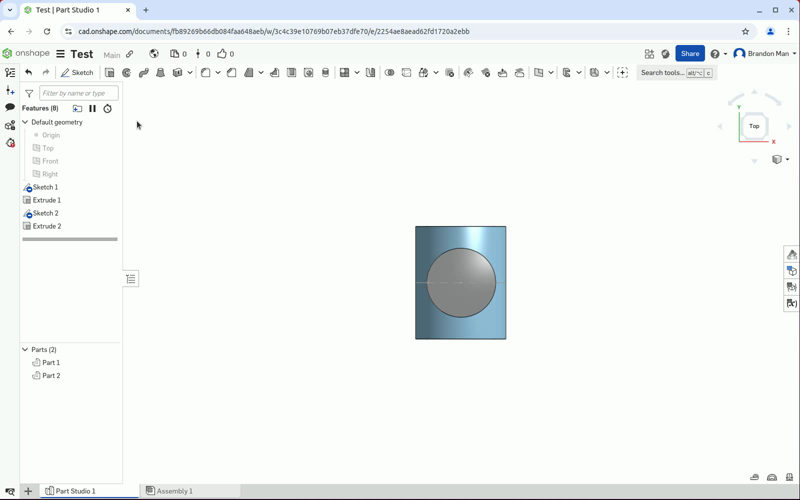
key(shift+7)
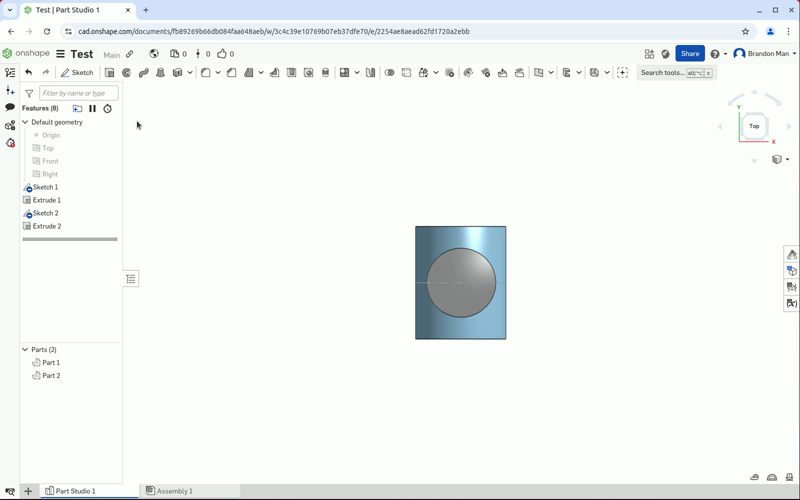
key(up, 3)
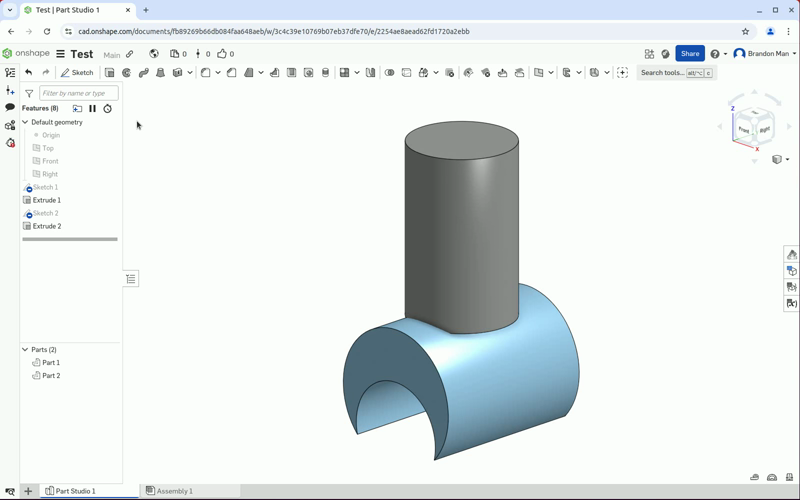
key(left, 3)
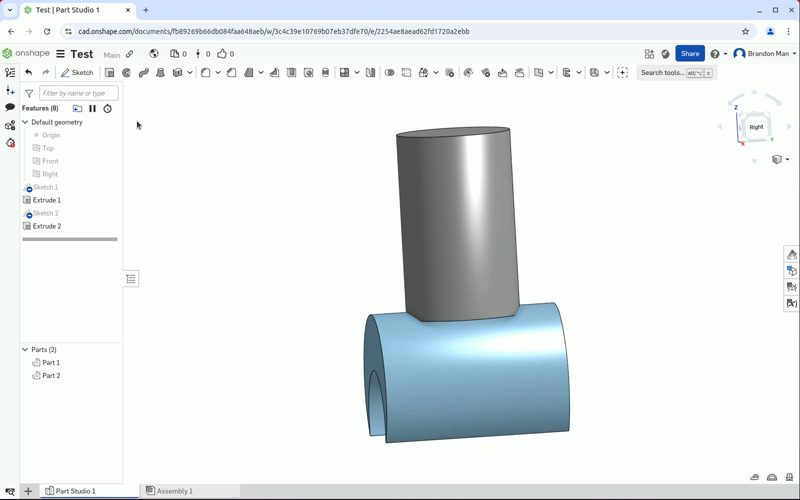
key(right, 3)
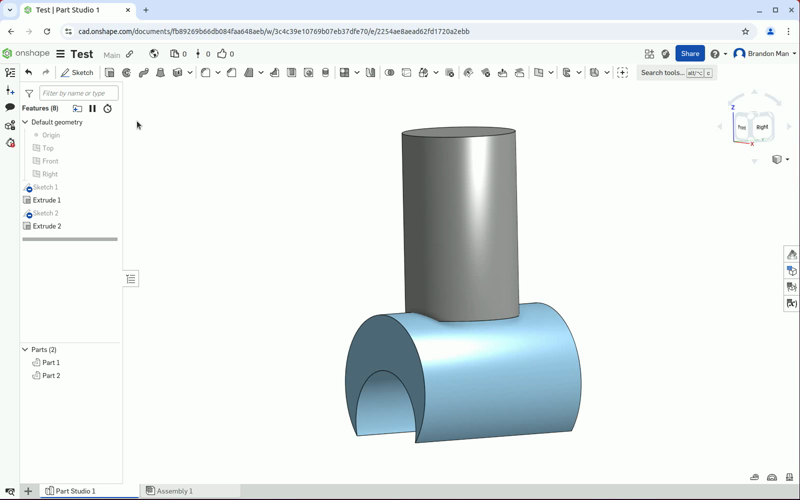
key(down, 3)
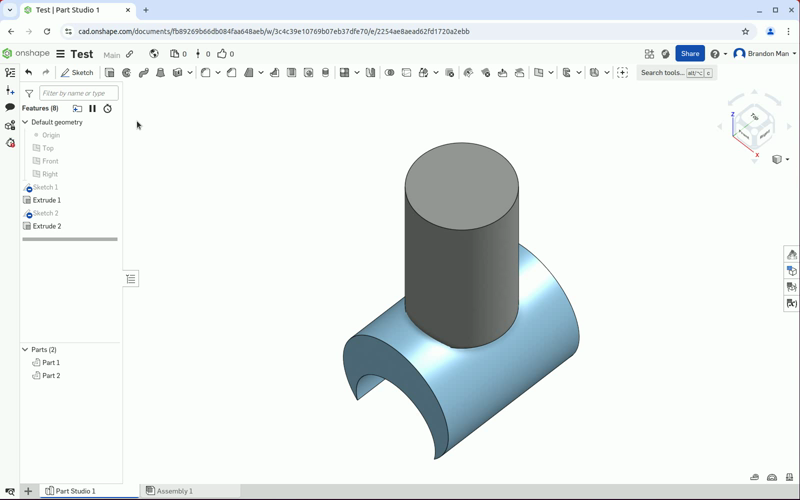
mouse_move(73, 189)
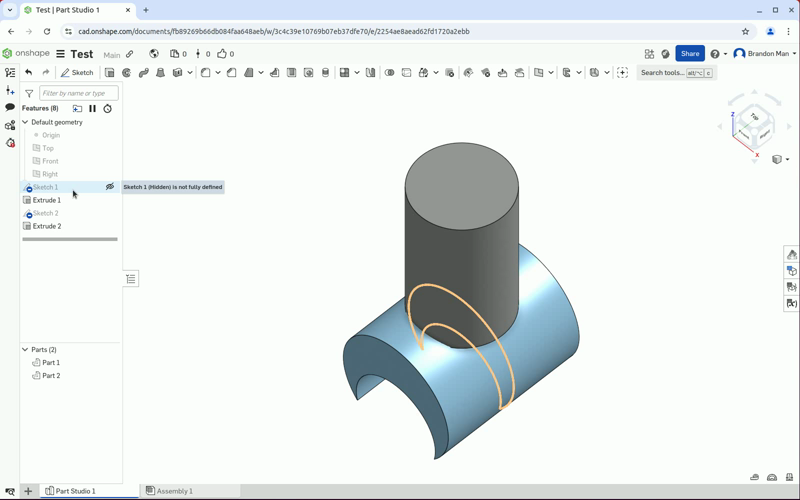
click(73, 189)